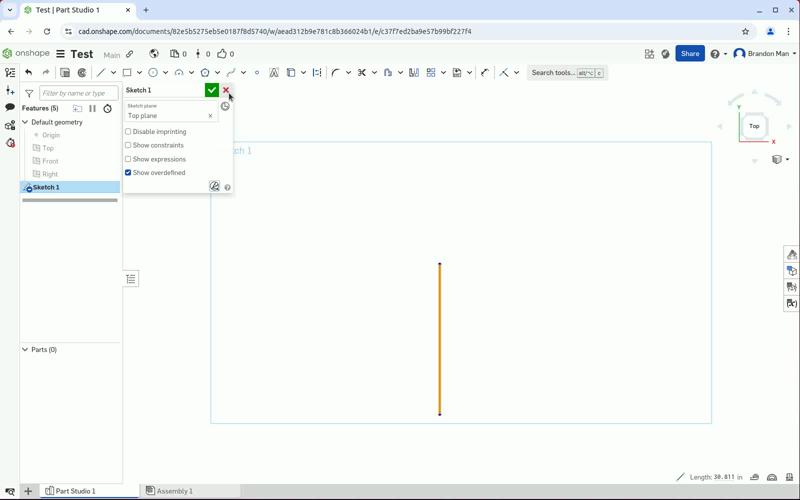
key(shift+h)
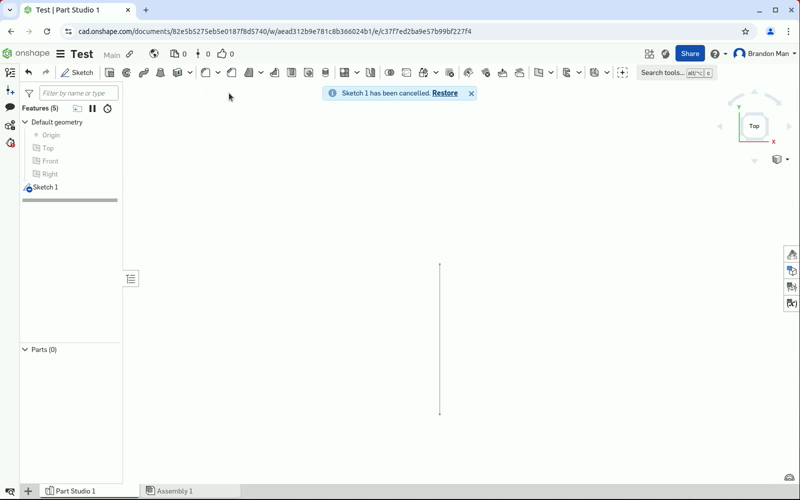
key(shift+s)
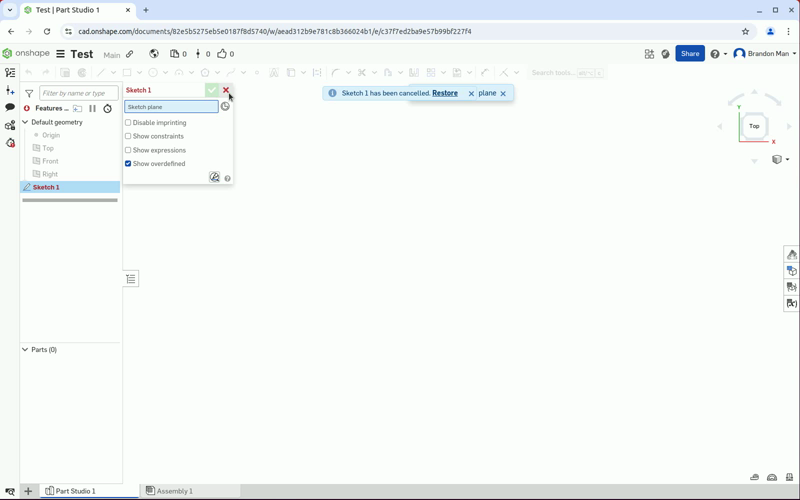
mouse_move(73, 150)
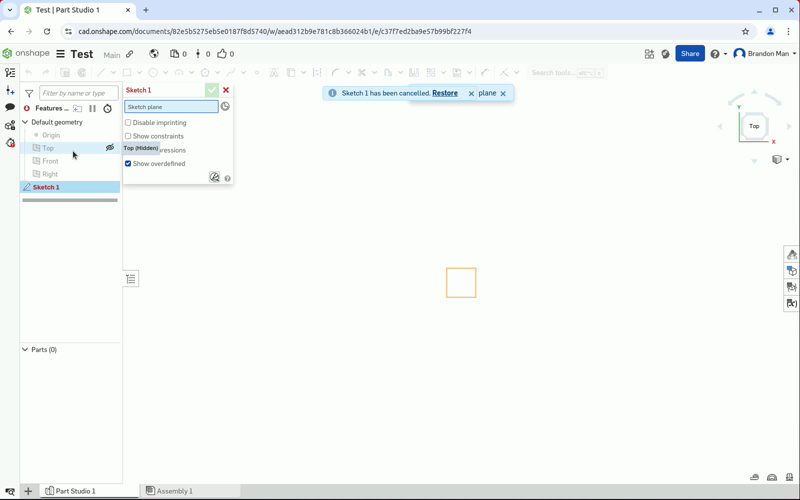
click(73, 150)
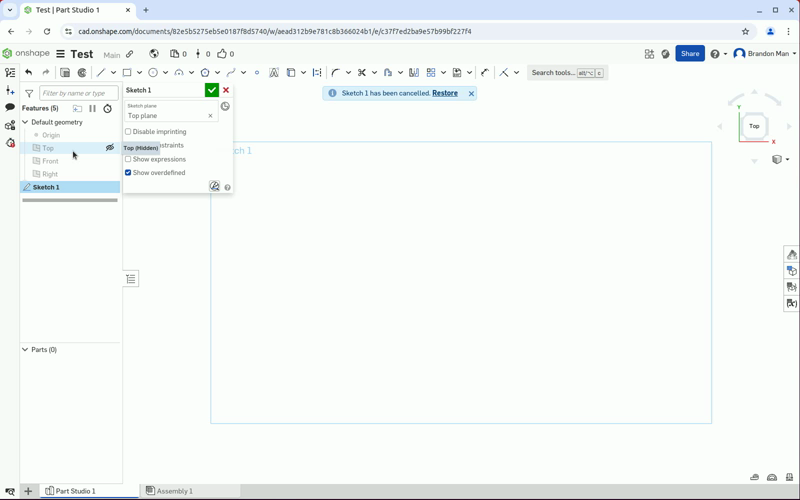
mouse_move(73, 352)
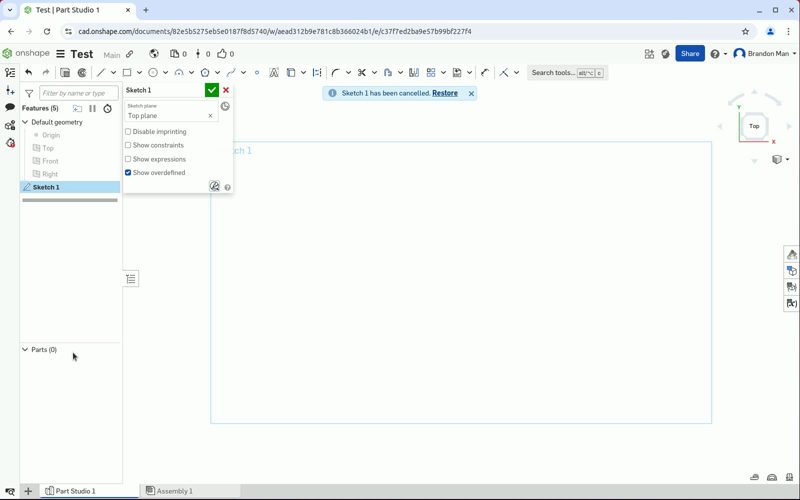
key(y)
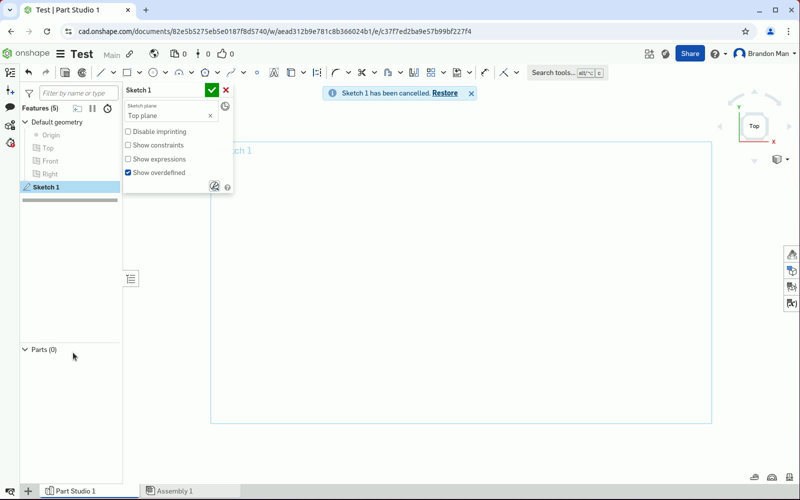
key(c)
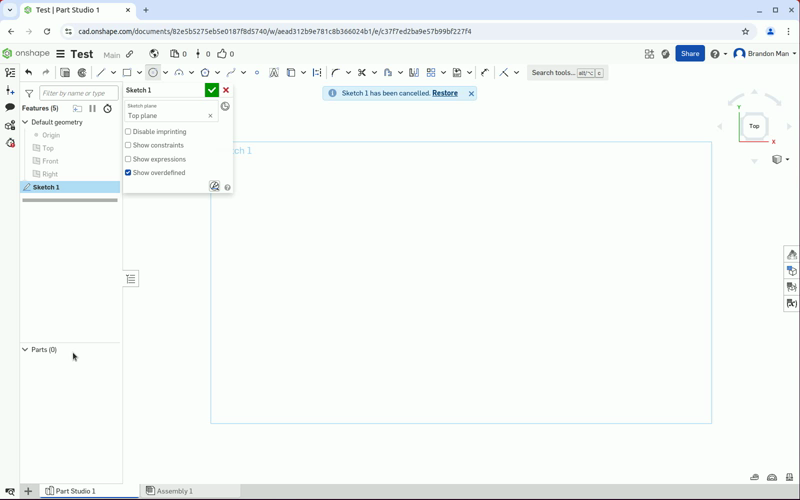
key_down(shift)
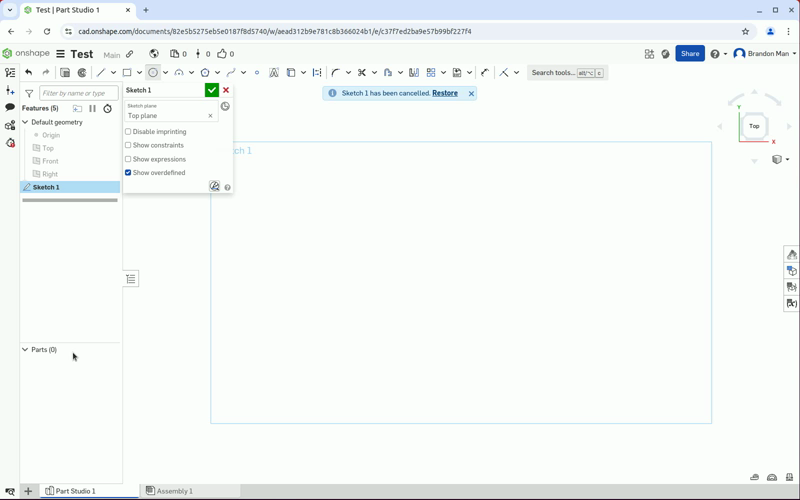
mouse_move(461, 282)
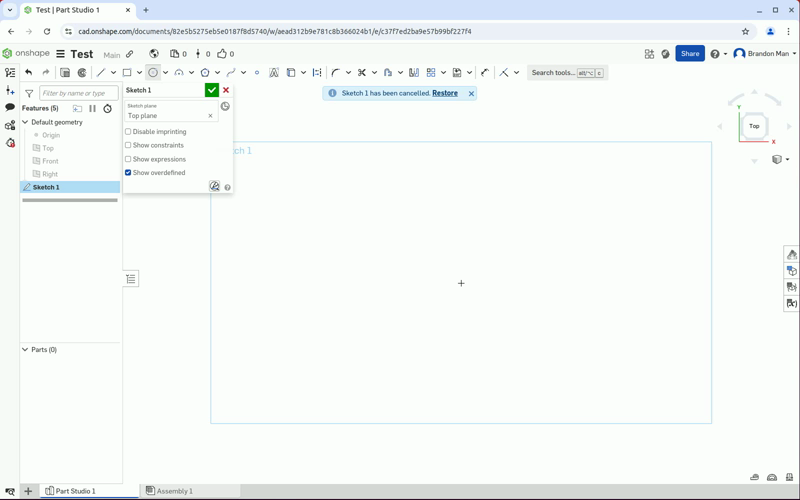
click(461, 282)
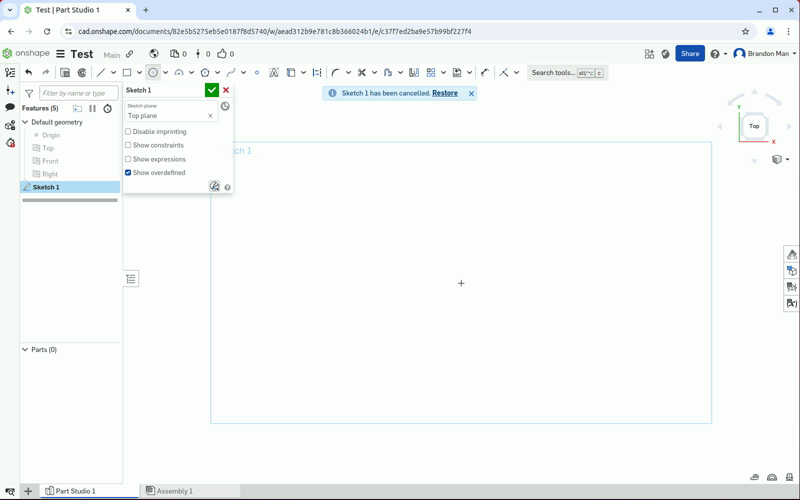
key_up(shift)
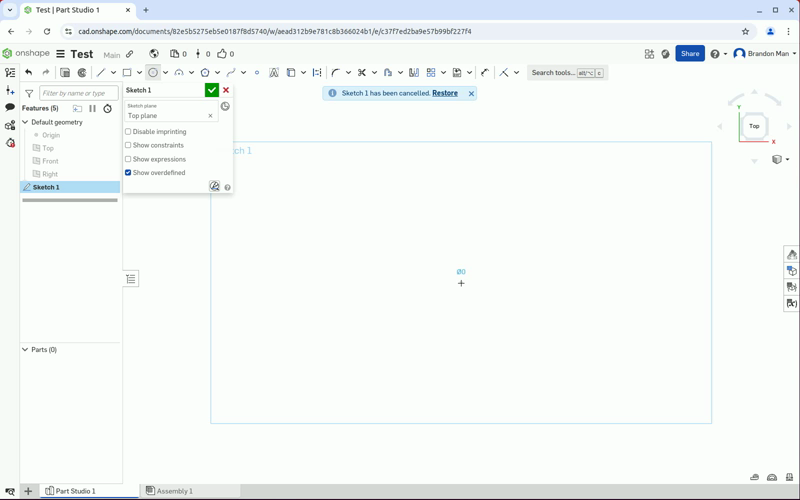
mouse_move(525, 282)
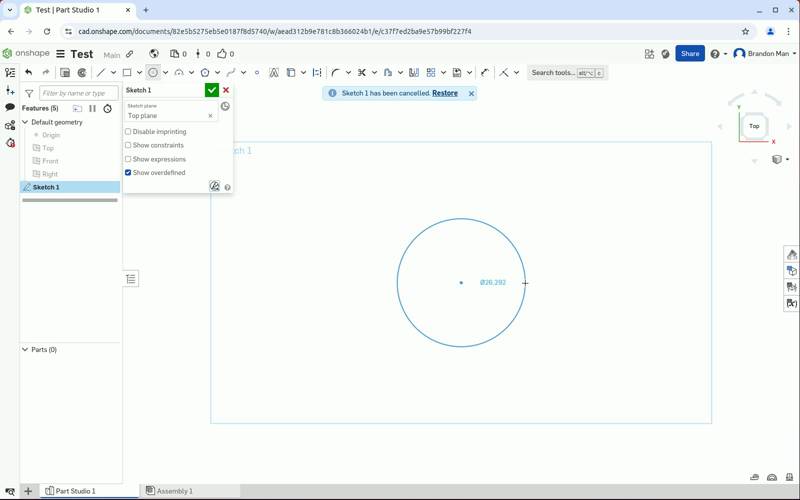
click(525, 282)
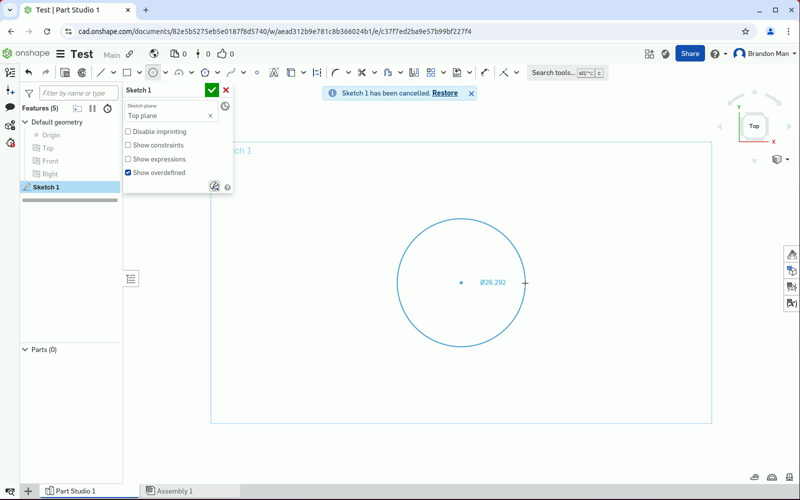
key(esc)
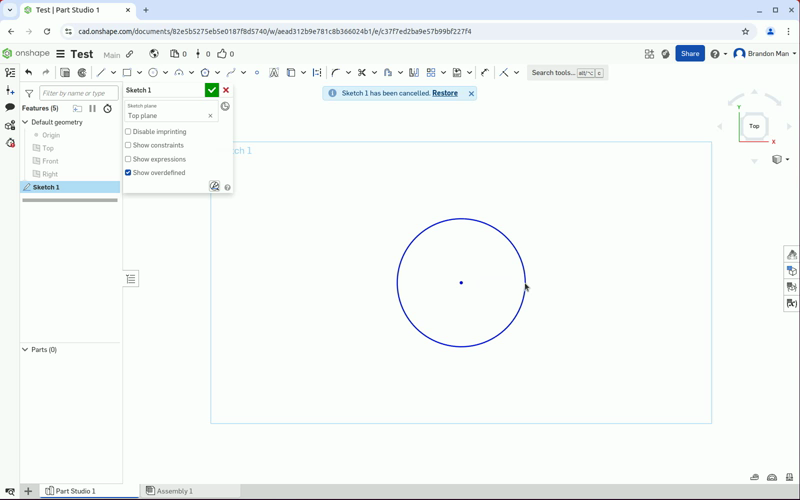
key(c)
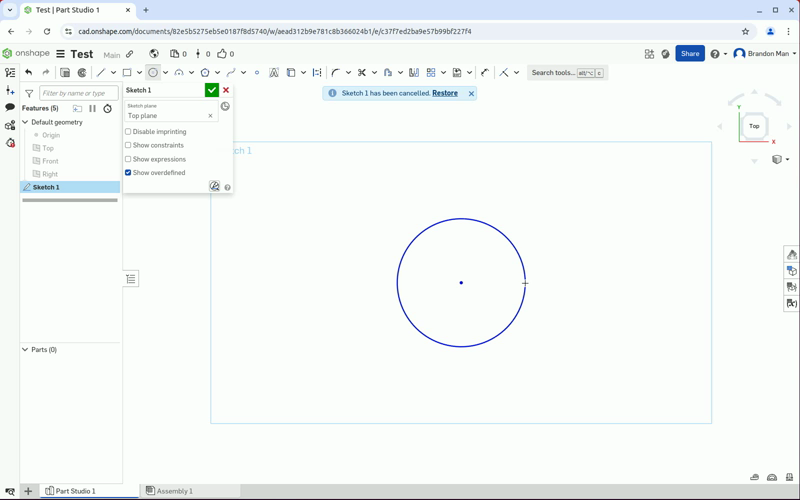
key_down(shift)
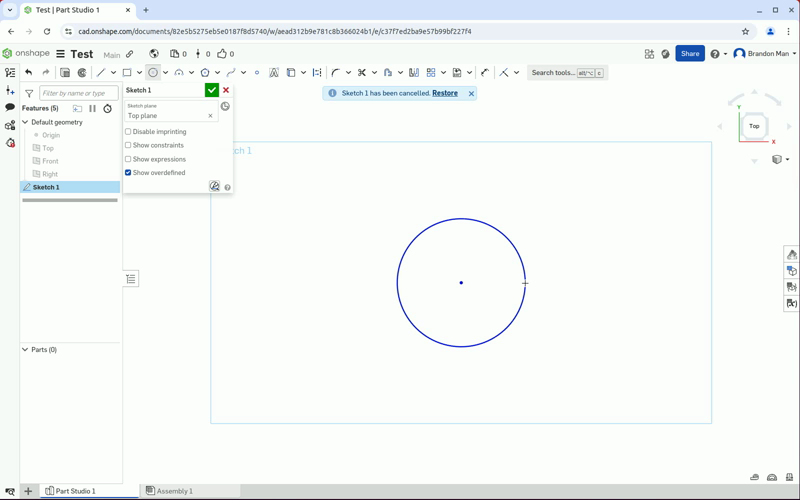
mouse_move(461, 282)
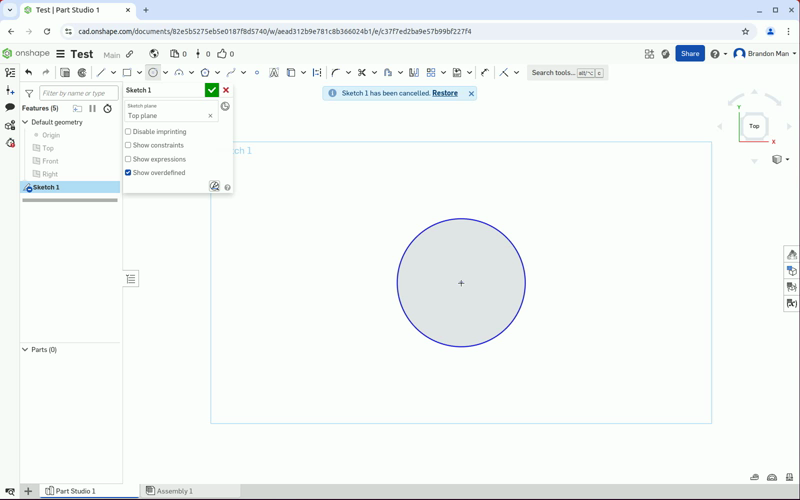
click(461, 282)
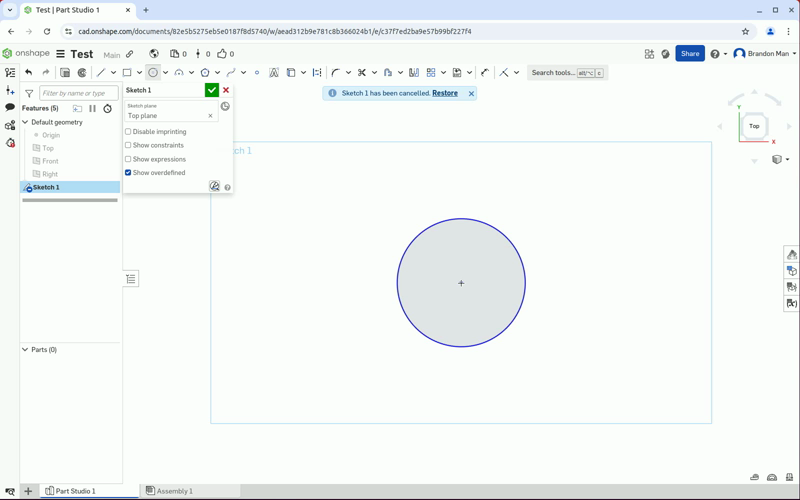
key_up(shift)
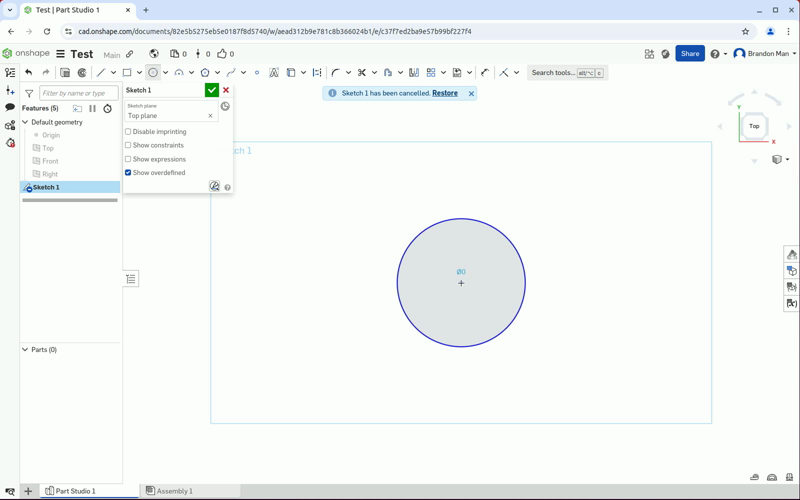
mouse_move(517, 282)
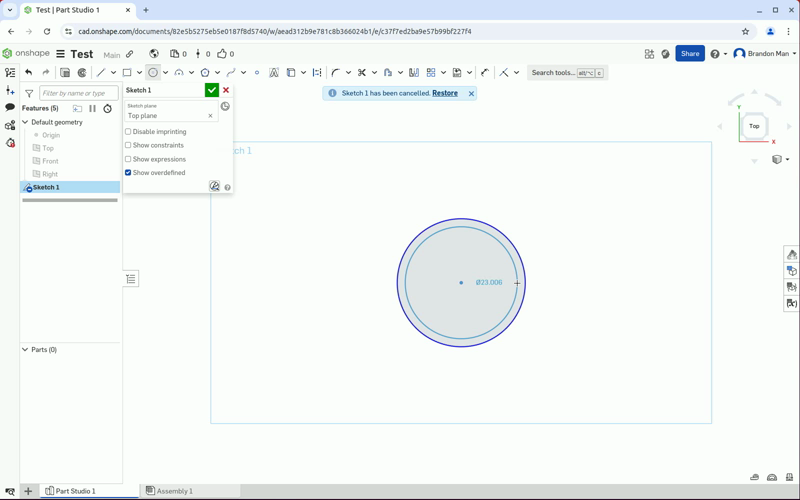
click(517, 282)
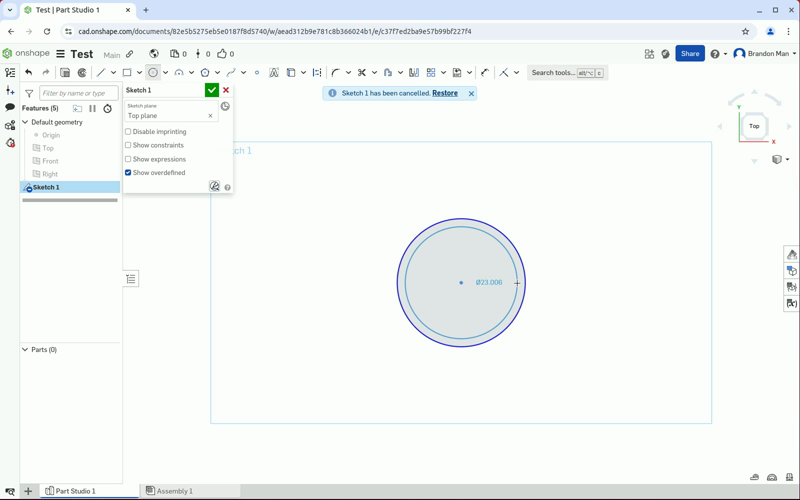
key(esc)
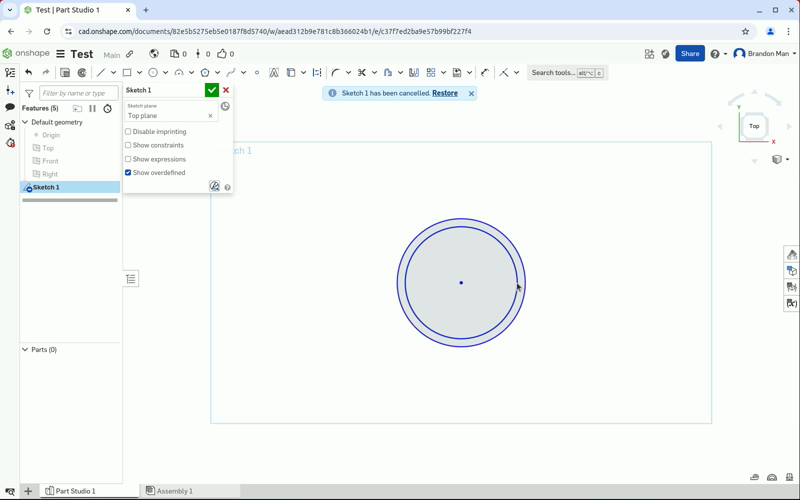
mouse_move(504, 325)
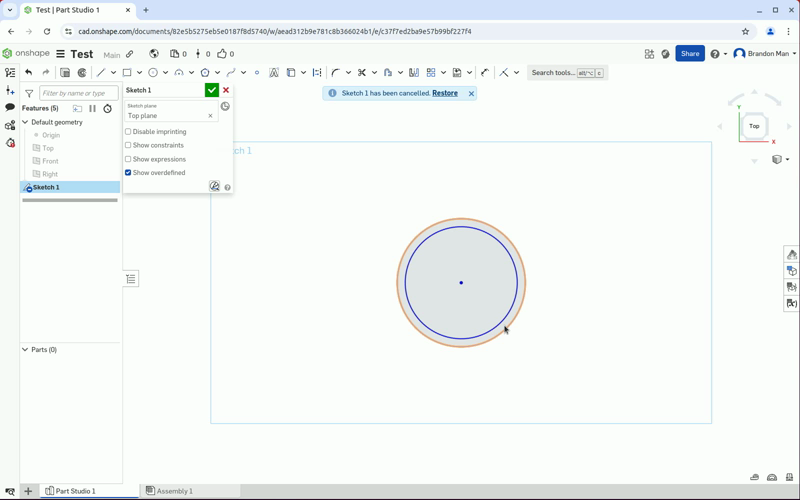
click(504, 325)
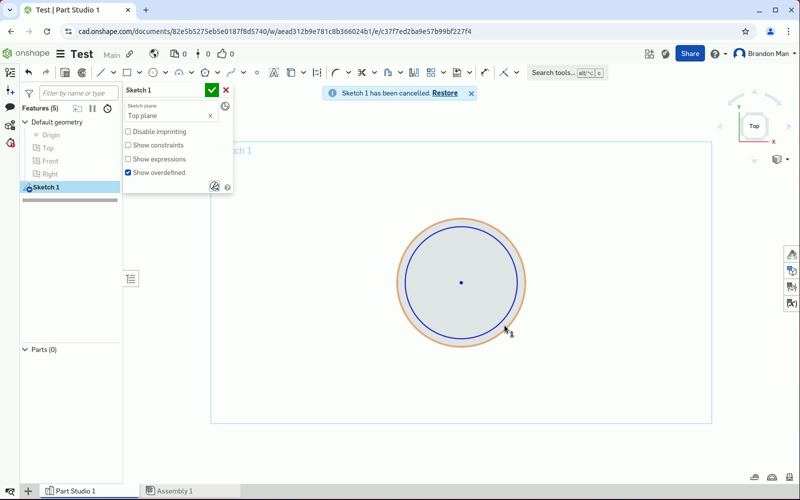
mouse_move(73, 352)
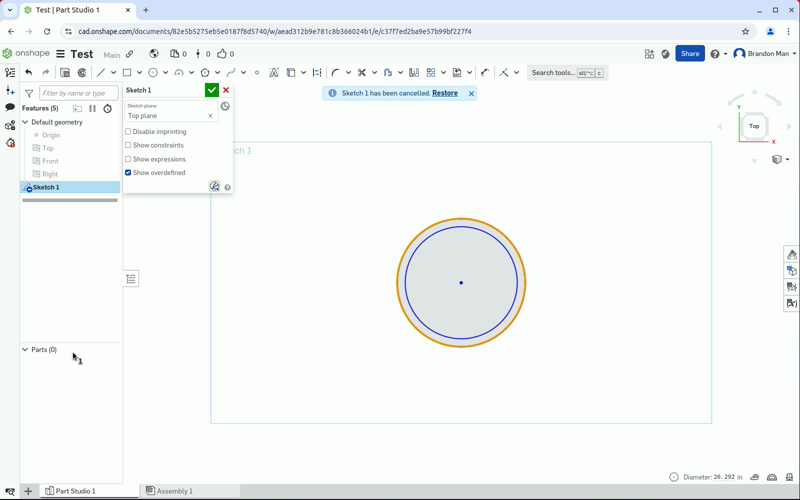
key(shift+y)
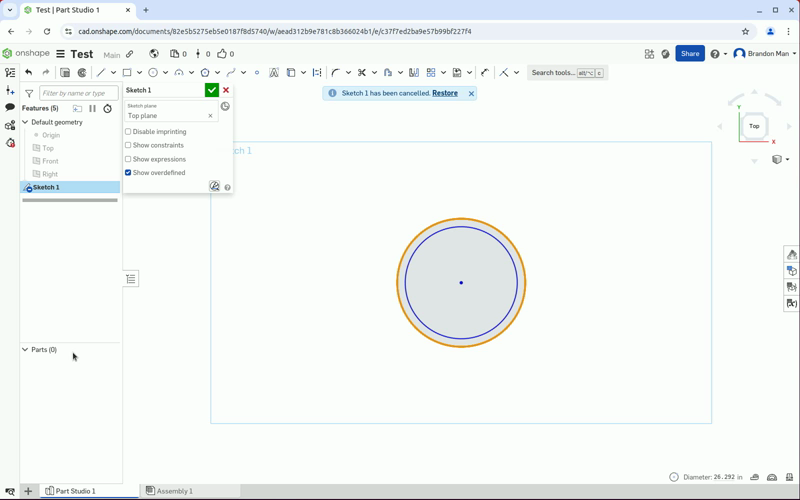
key(shift+e)
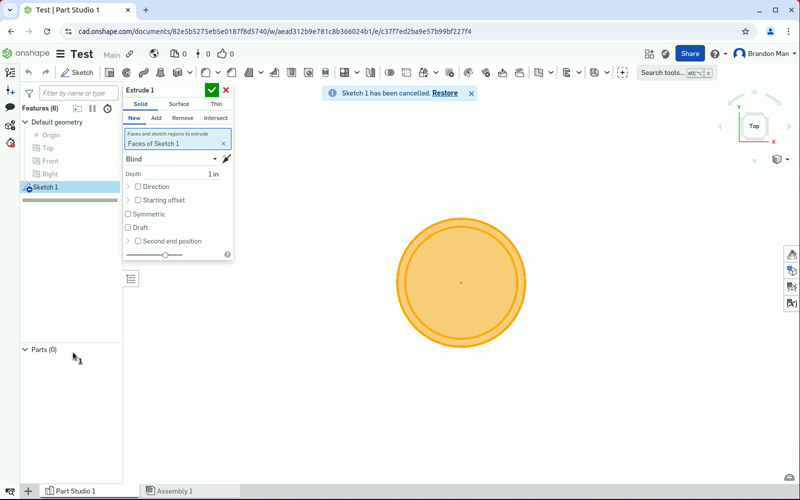
mouse_move(143, 106)
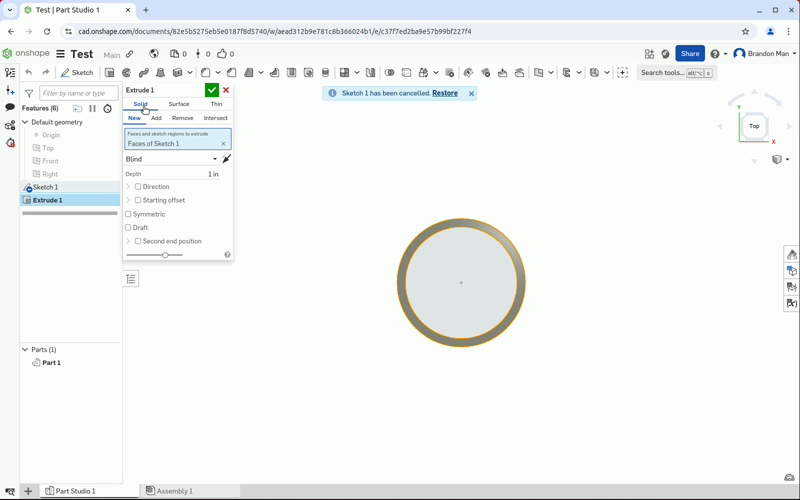
click(143, 106)
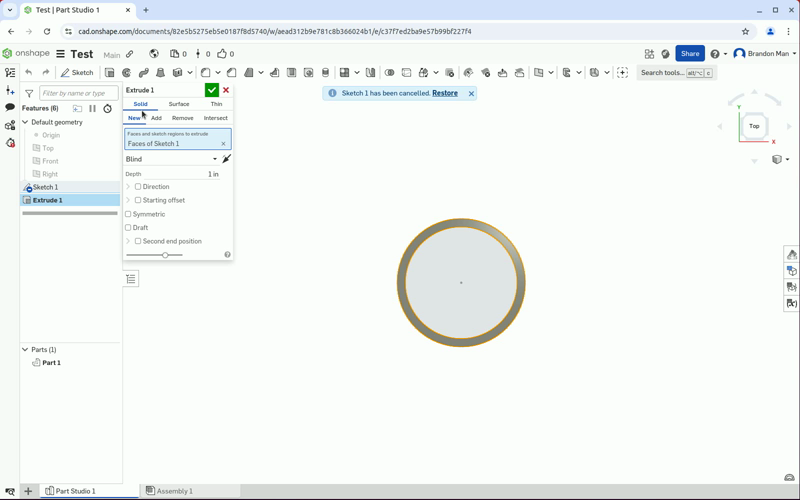
mouse_move(137, 120)
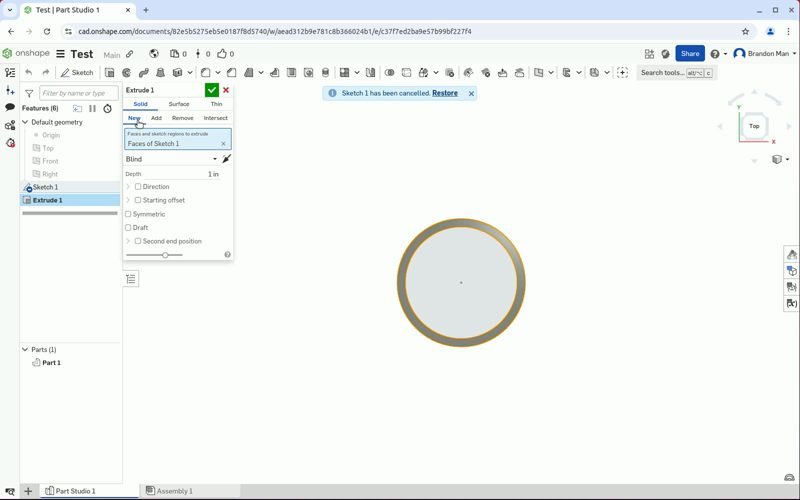
click(137, 120)
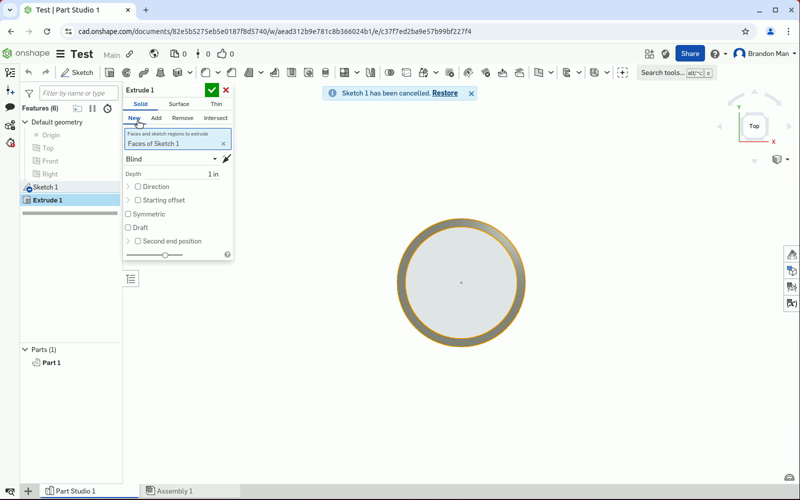
key(tab, 4)
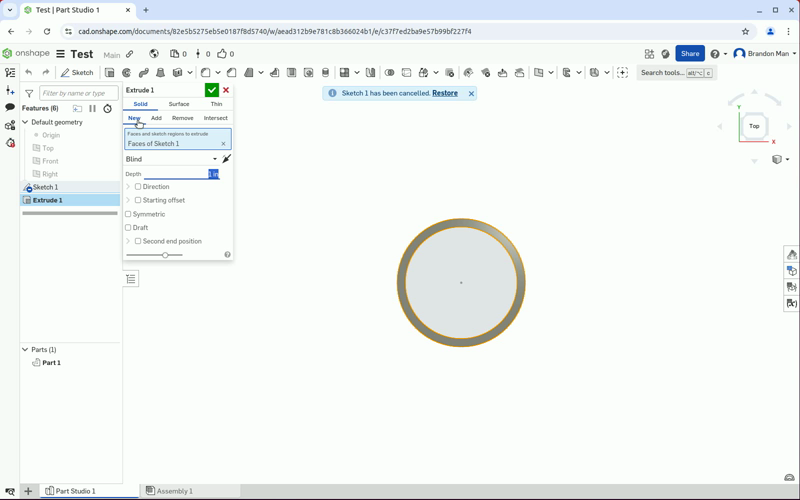
text(23.108)
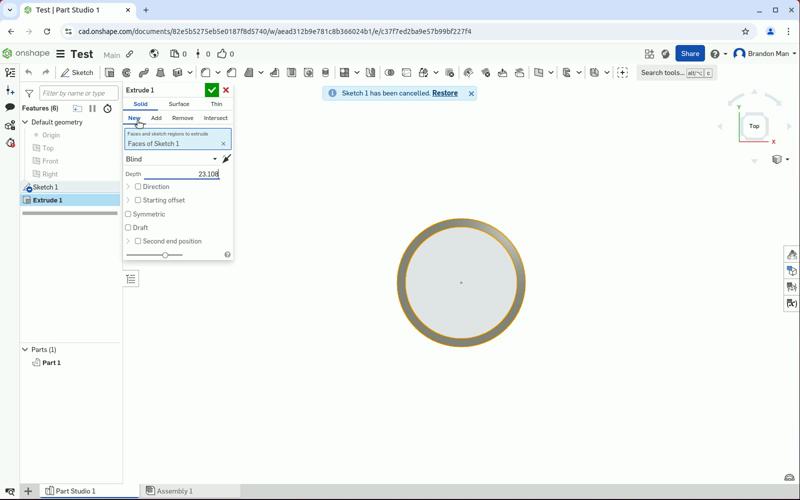
key(tab, 3)
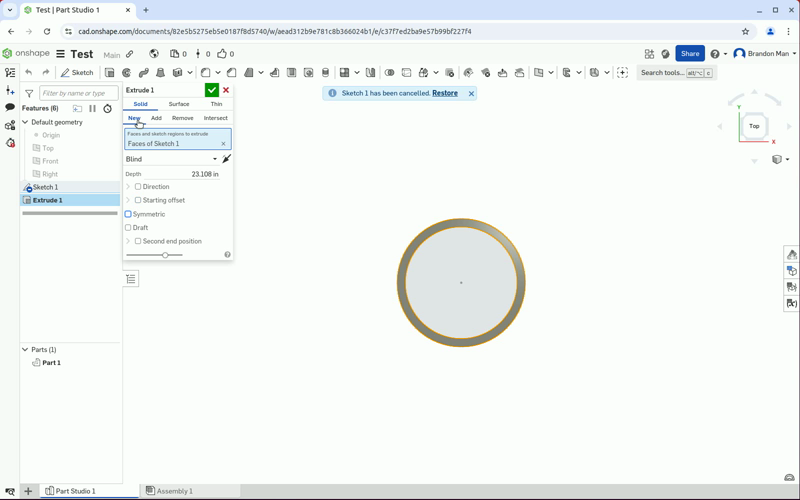
key(tab, 2)
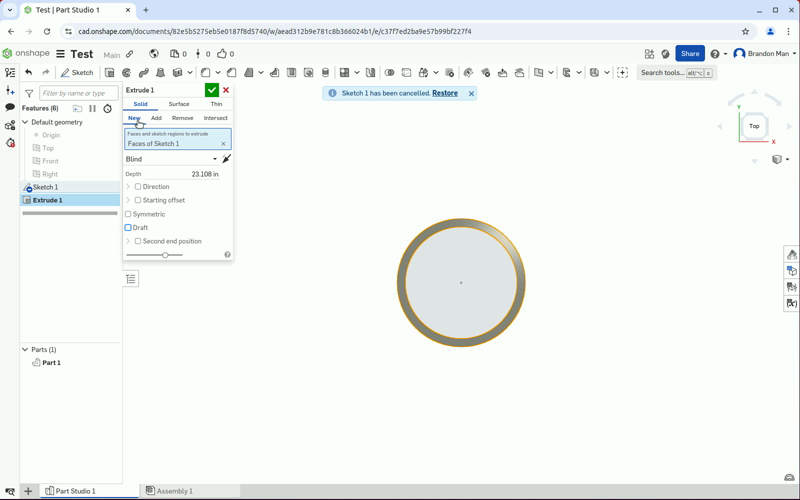
key(space)
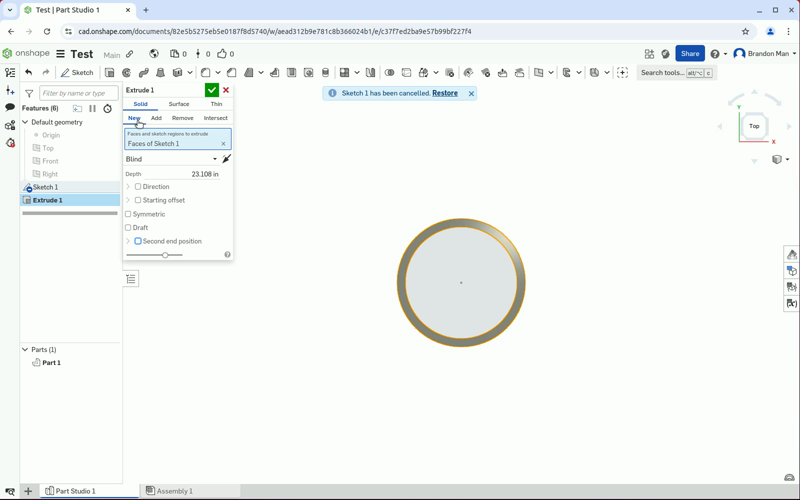
key(tab, 3)
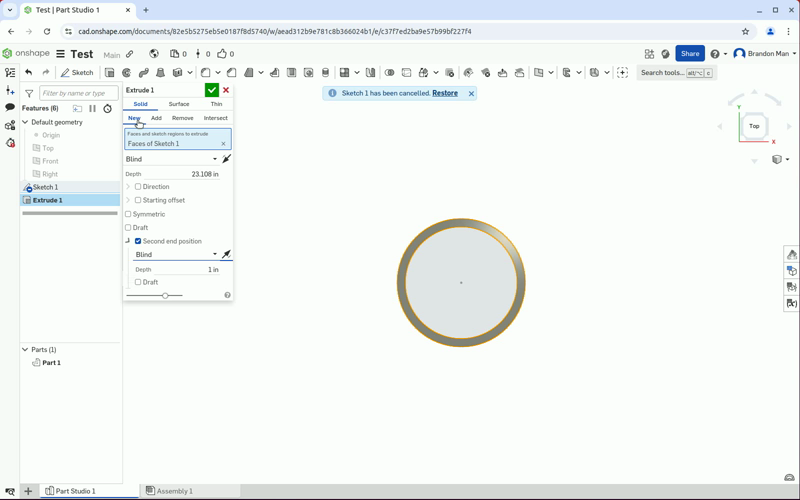
text(23.108)
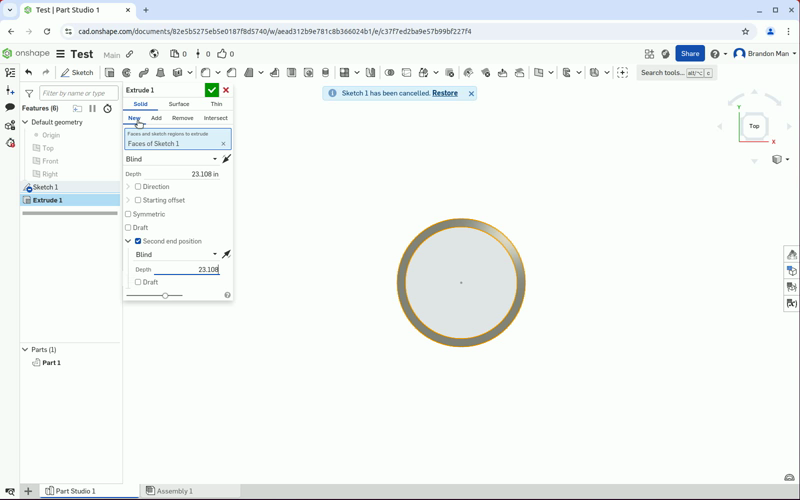
key(enter)
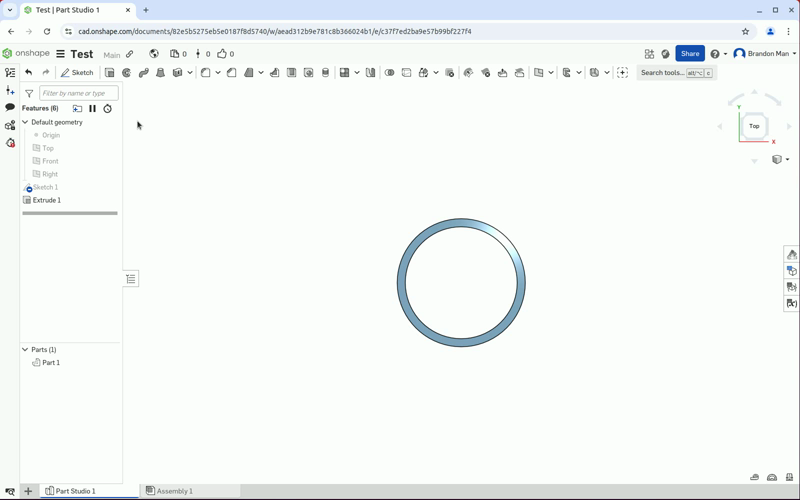
key(shift+h)
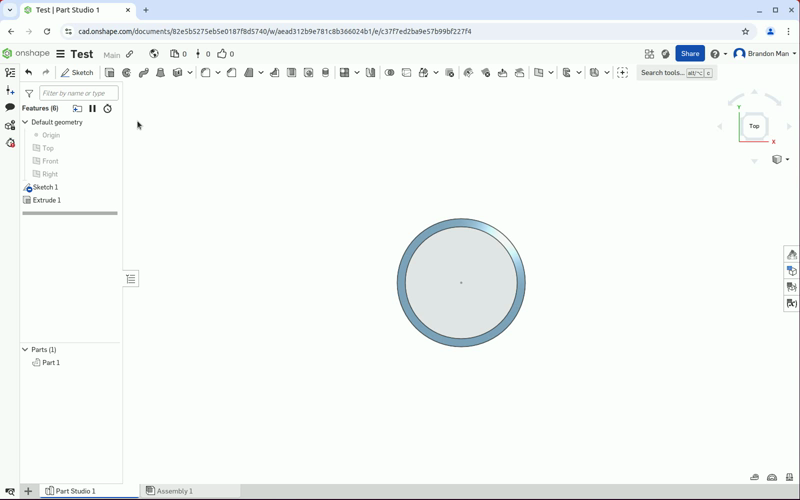
key(shift+h)
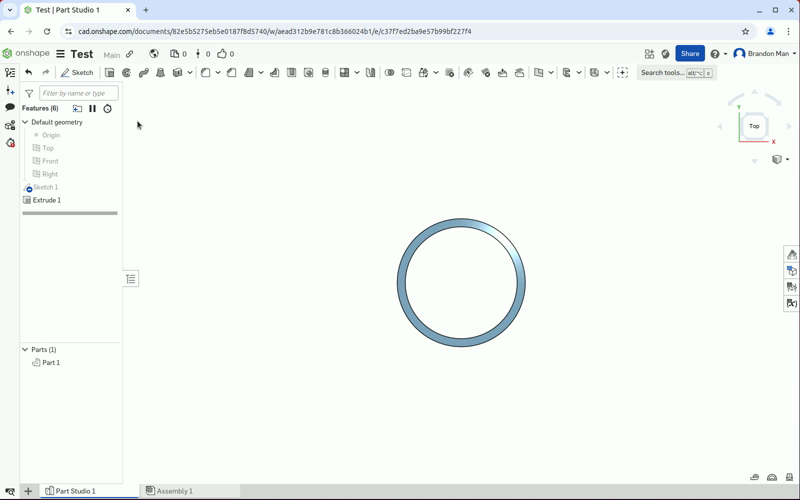
mouse_move(73, 189)
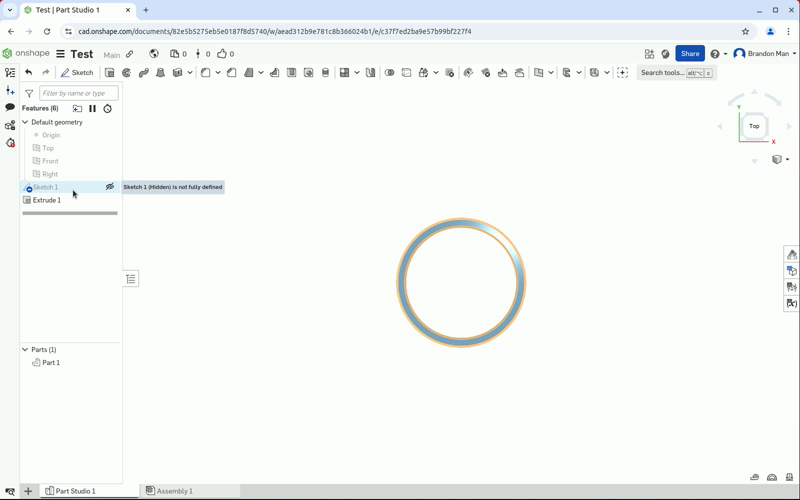
click(73, 189)
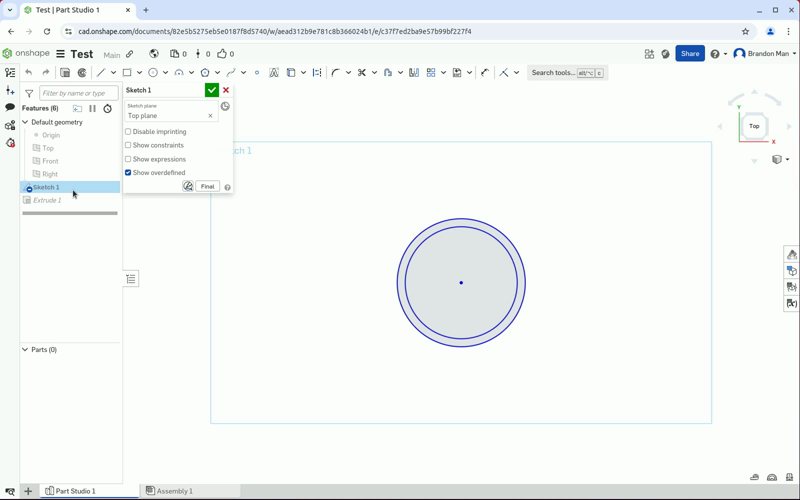
mouse_move(229, 92)
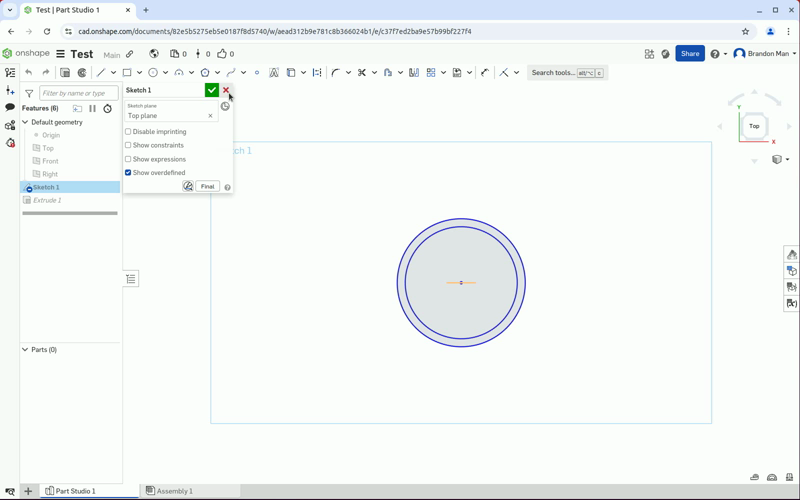
click(229, 92)
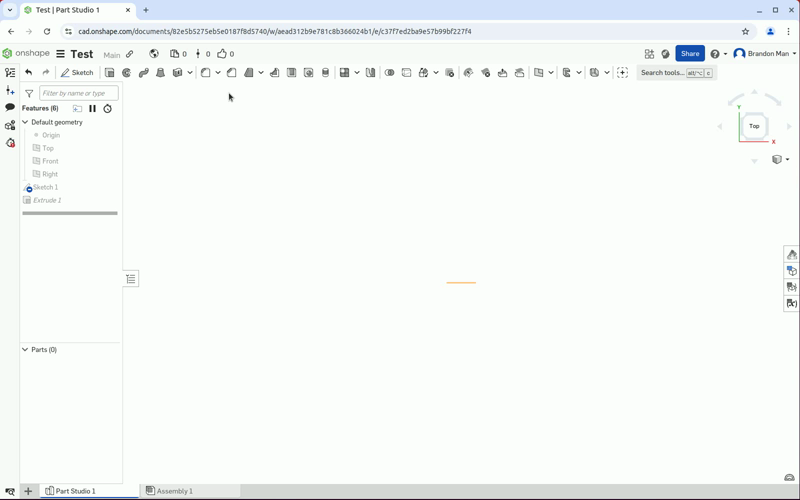
mouse_move(73, 352)
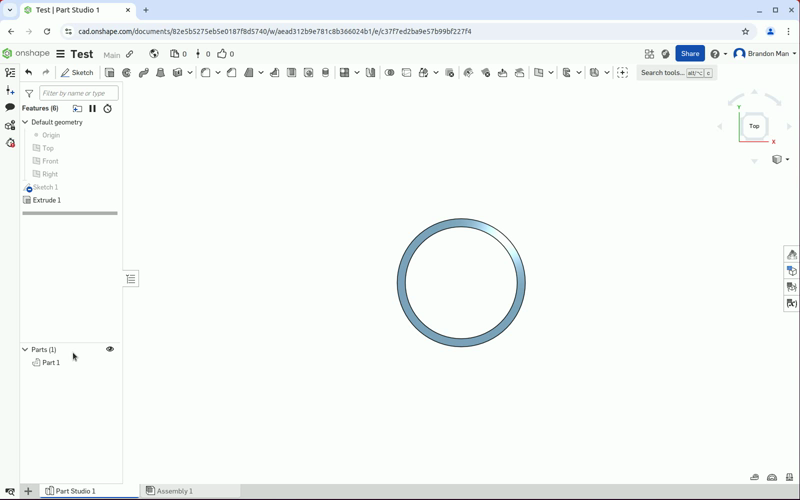
key(y)
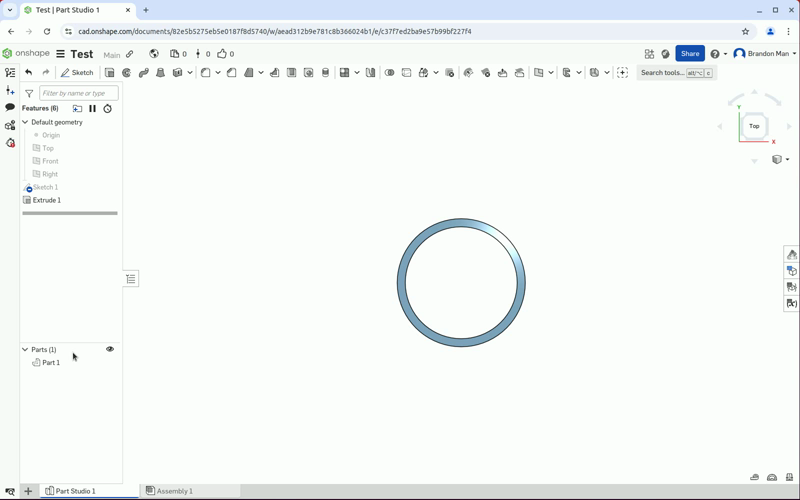
key(shift+p)
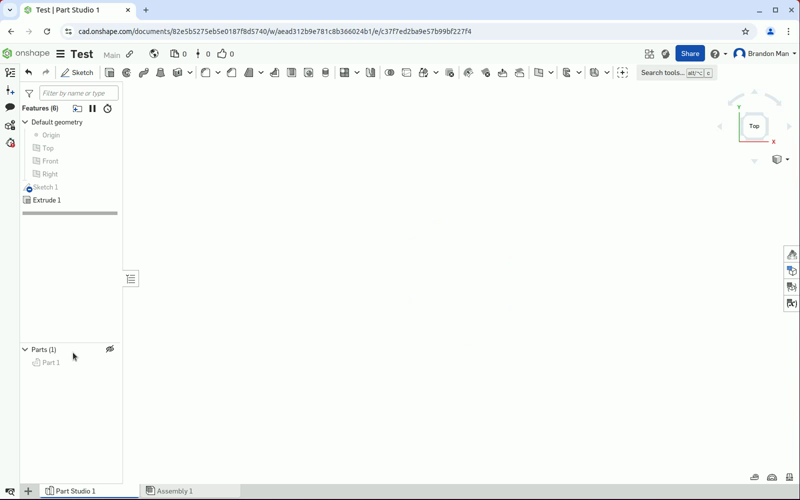
key(space)
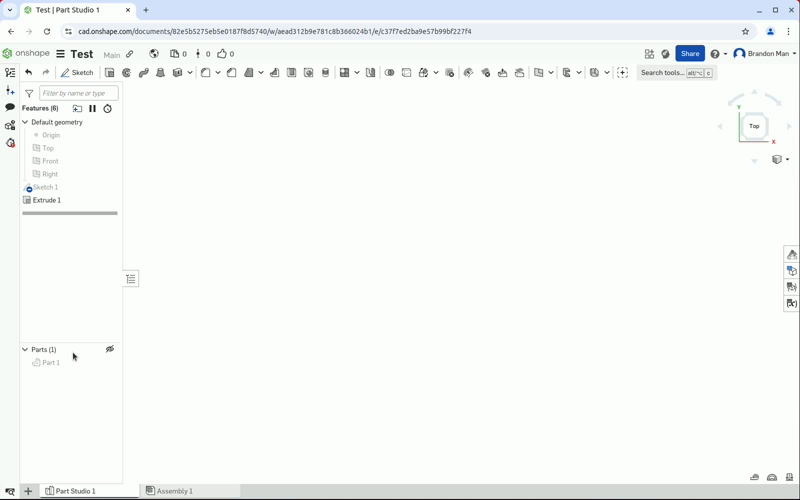
key_down(shift)
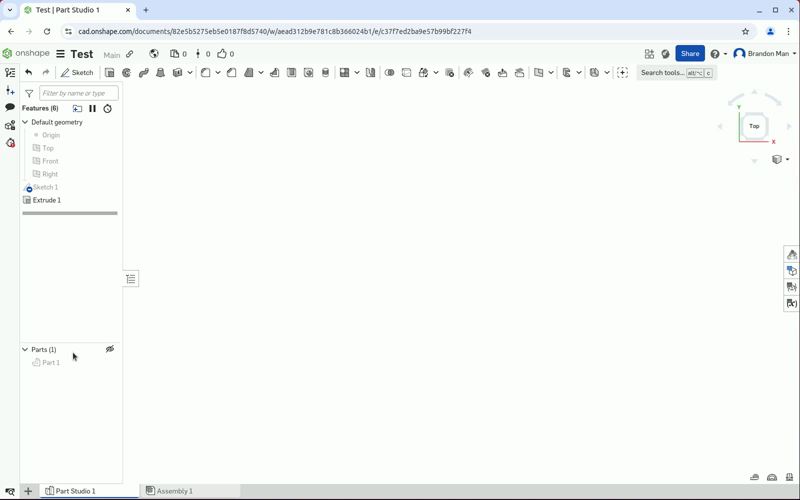
key(up)
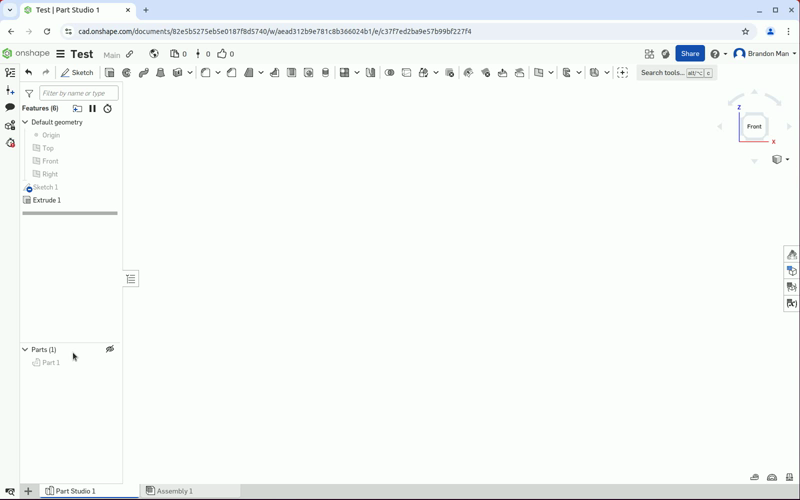
key_up(shift)
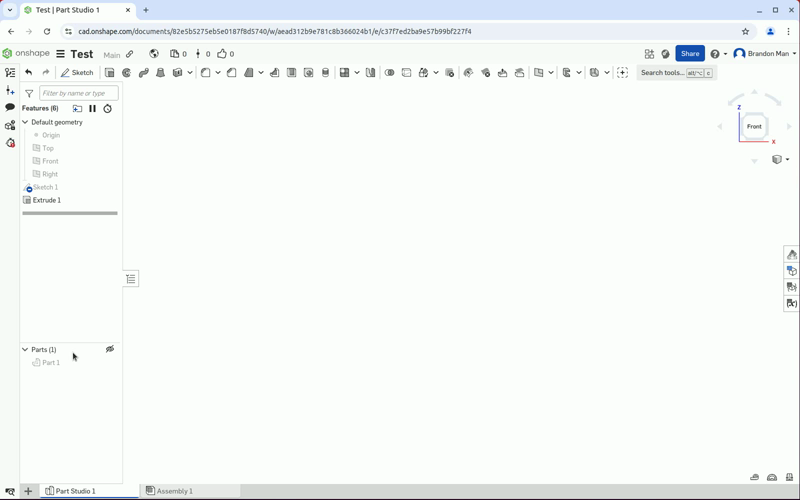
key(space)
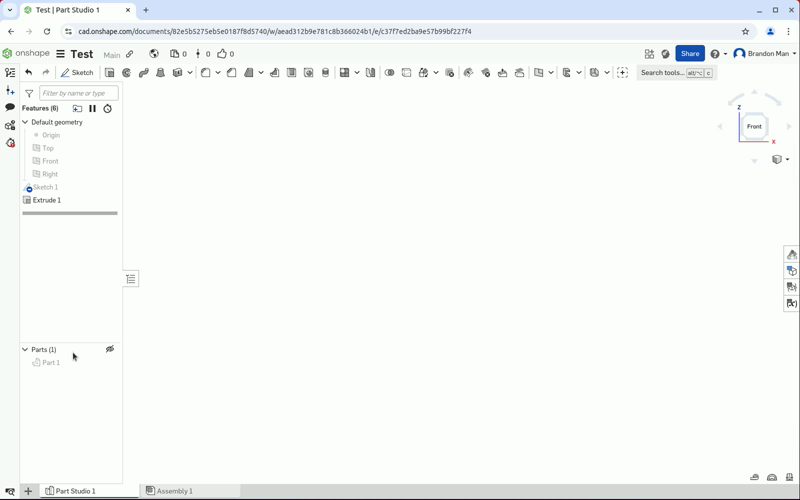
key_down(shift)
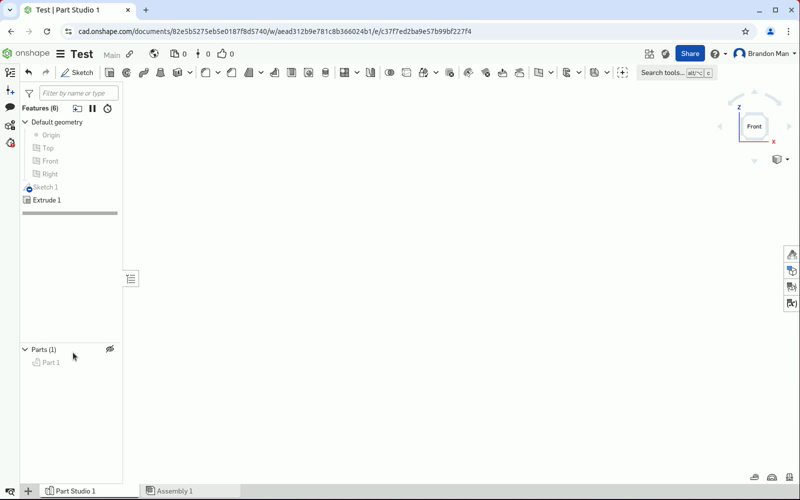
key(left)
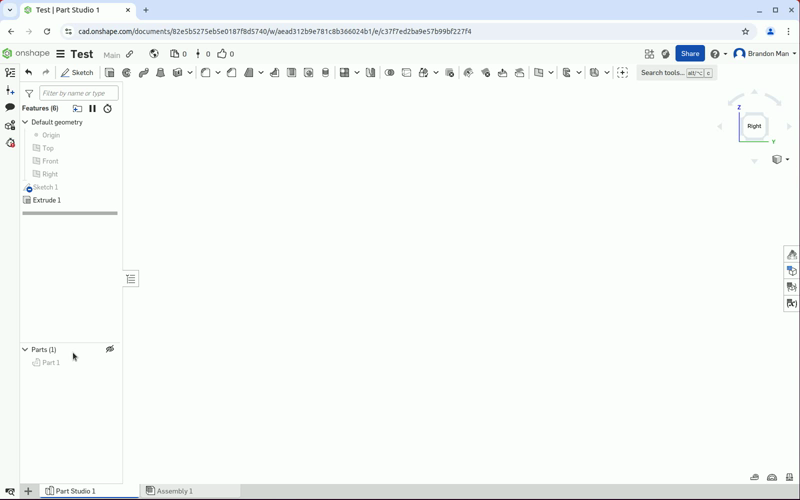
key_up(shift)
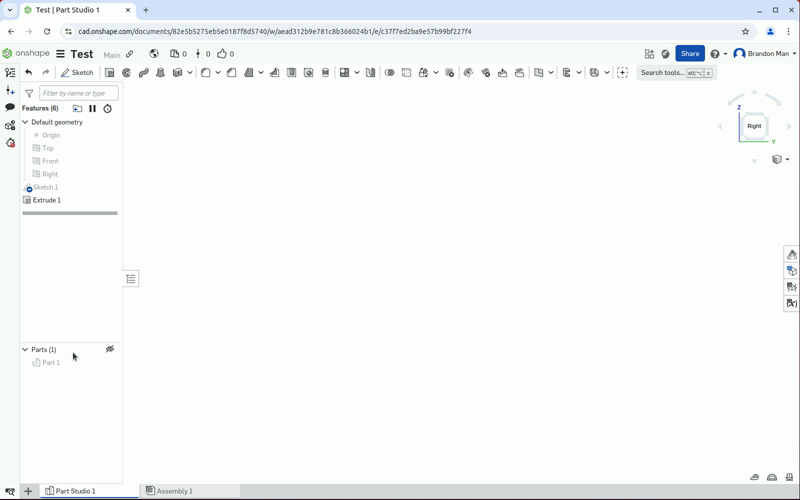
mouse_move(73, 352)
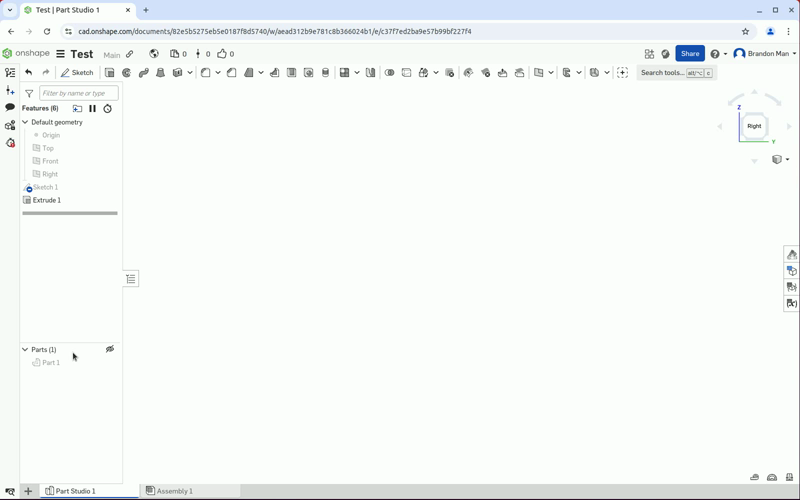
key(shift+y)
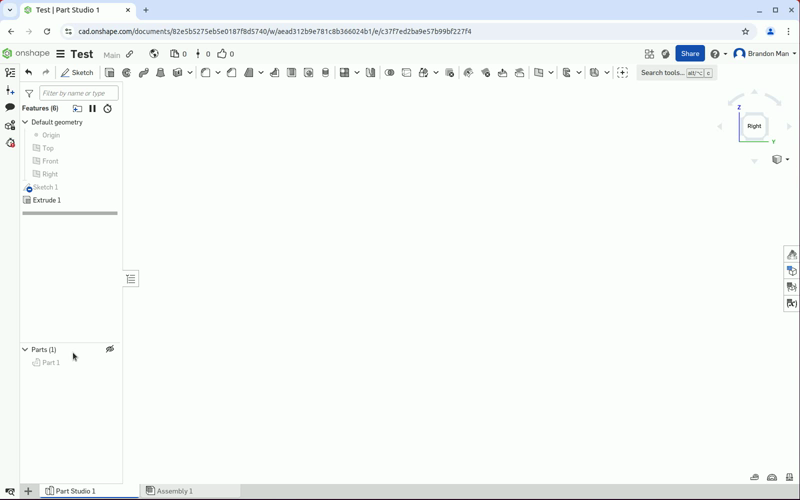
key(shift+s)
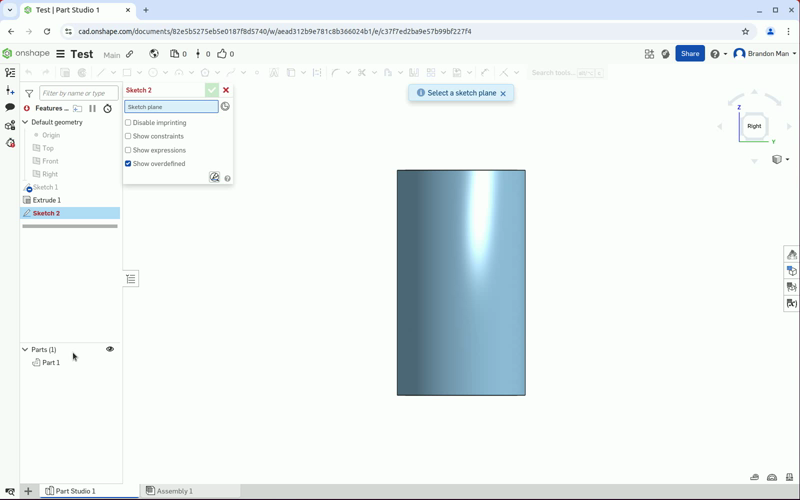
mouse_move(73, 176)
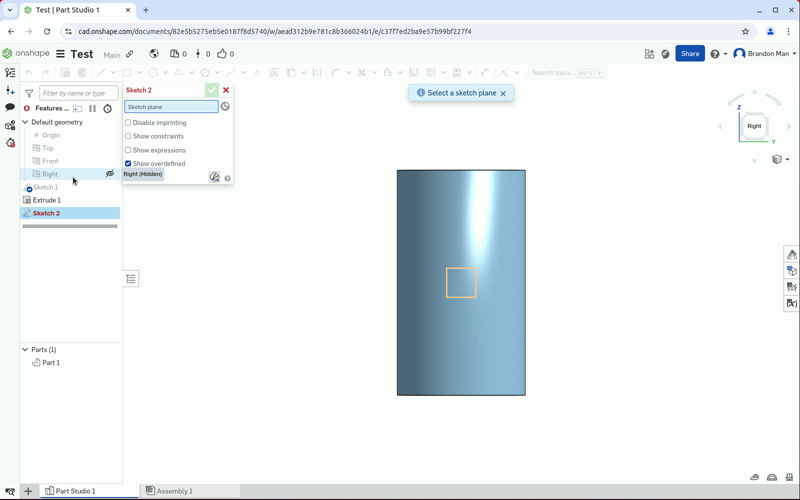
click(73, 176)
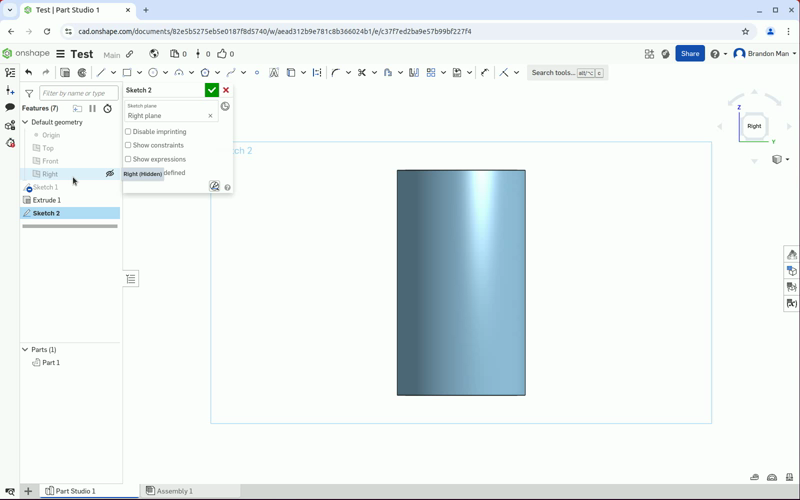
mouse_move(73, 352)
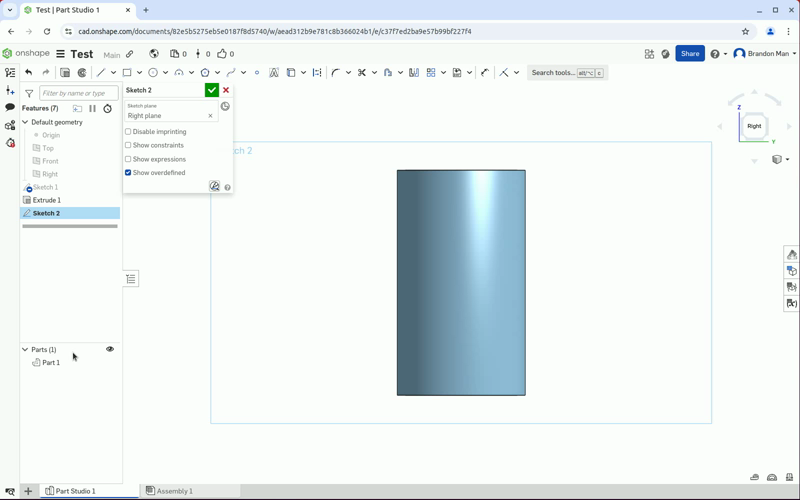
key(y)
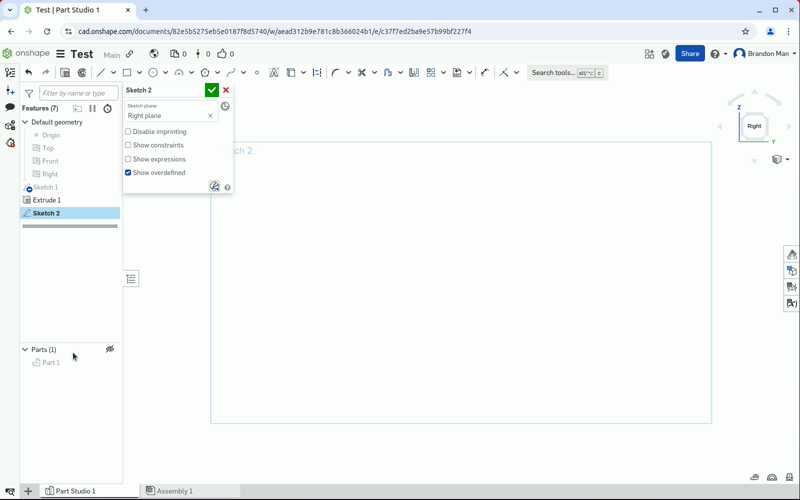
key(c)
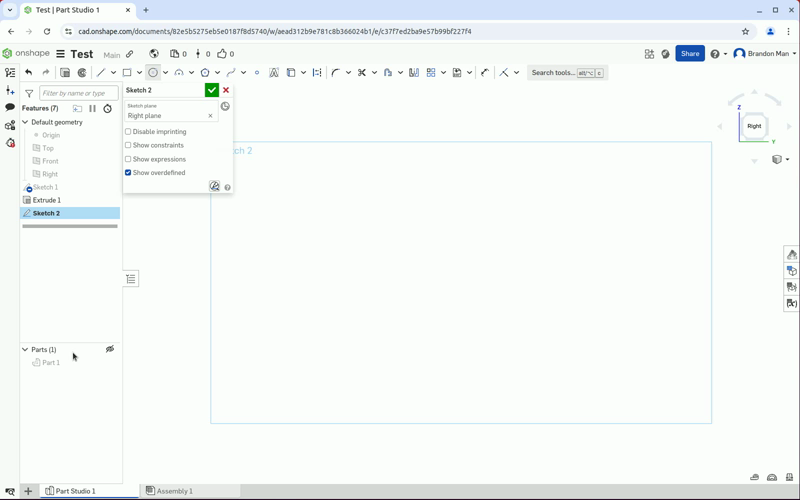
key_down(shift)
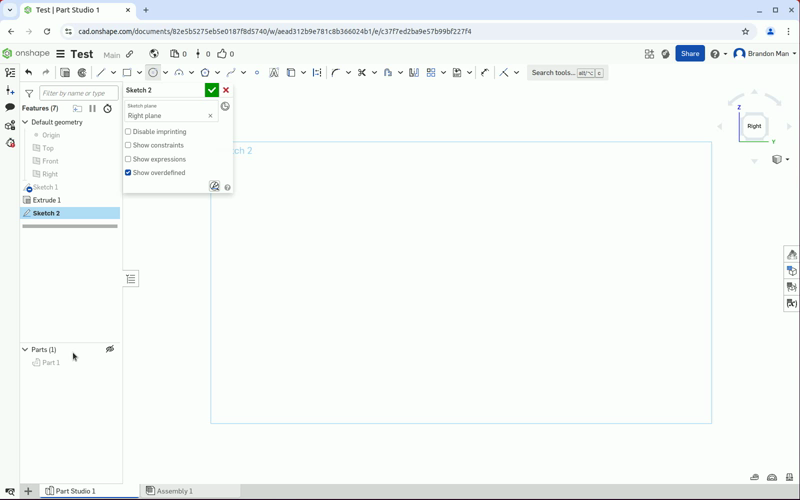
mouse_move(461, 282)
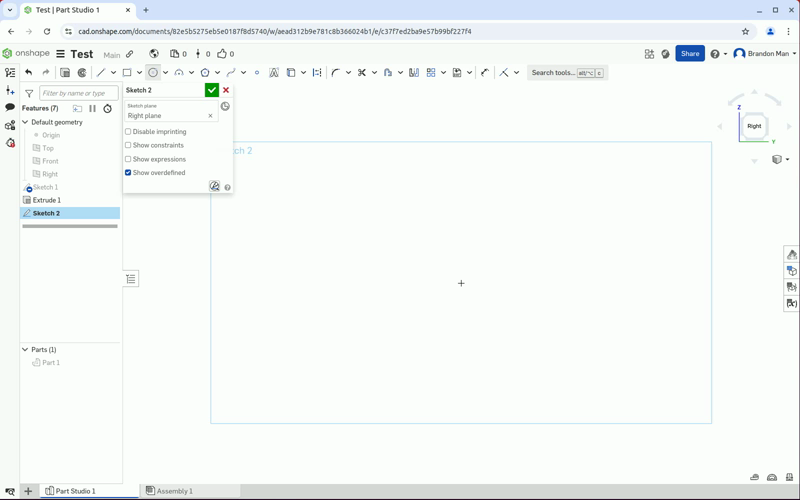
click(461, 282)
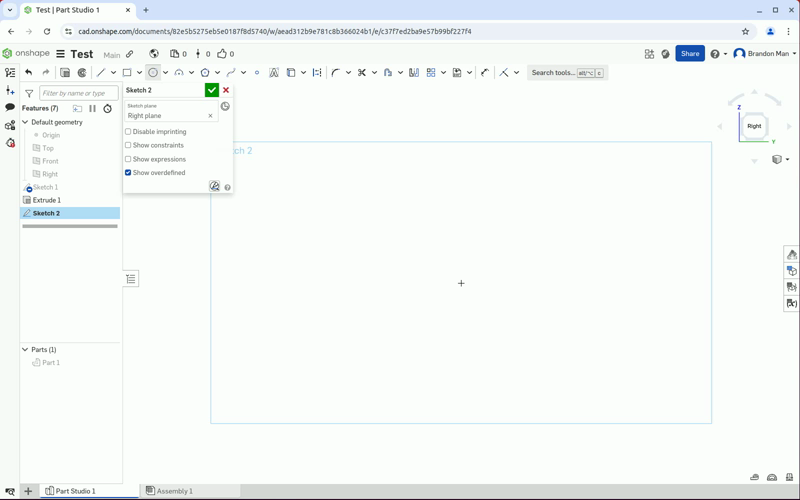
key_up(shift)
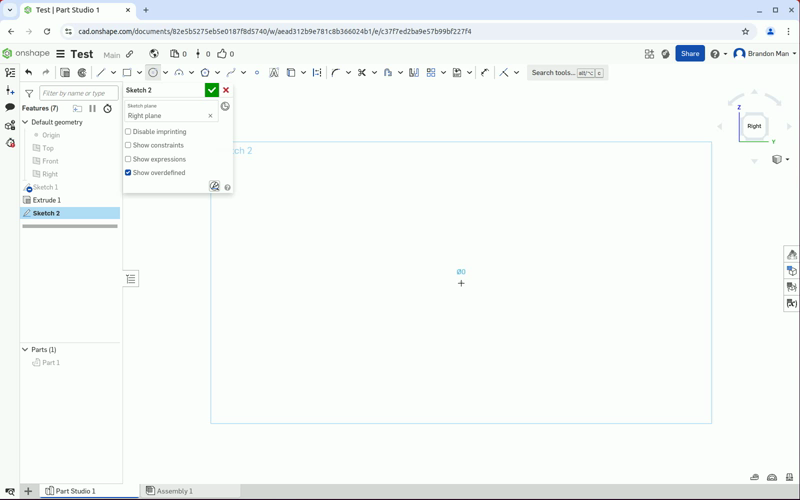
mouse_move(511, 282)
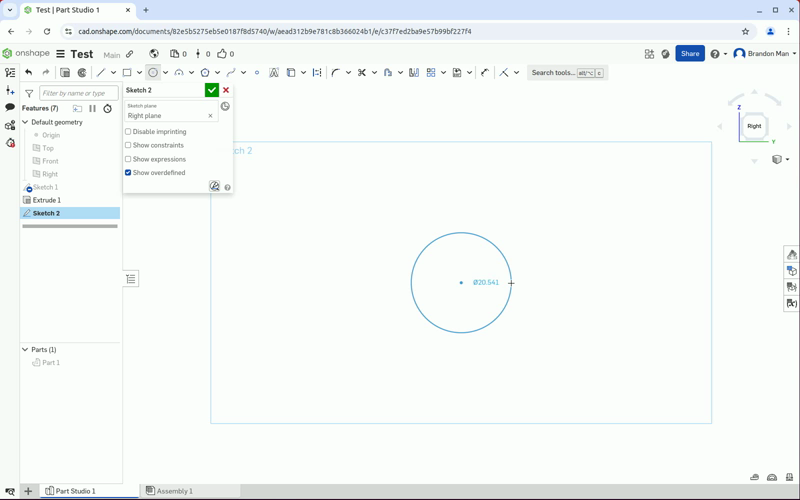
click(511, 282)
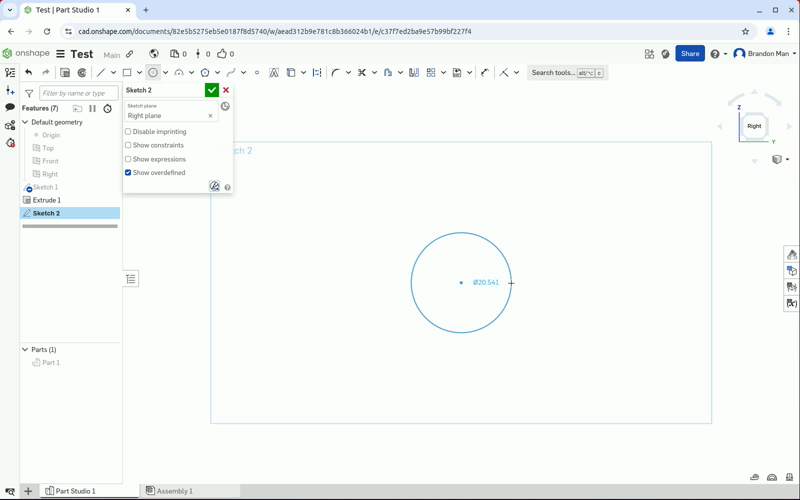
key(esc)
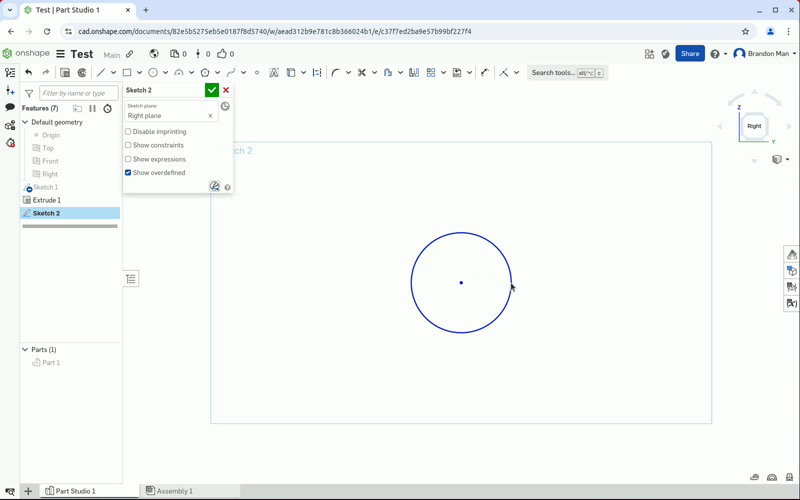
key(c)
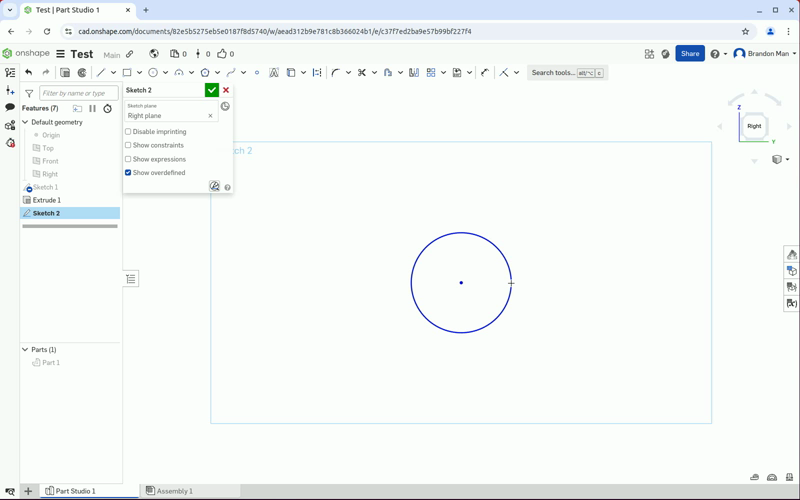
key_down(shift)
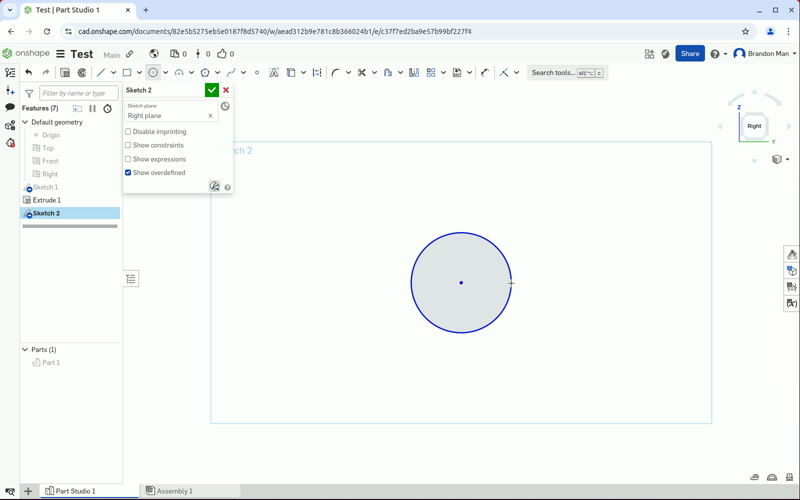
mouse_move(461, 282)
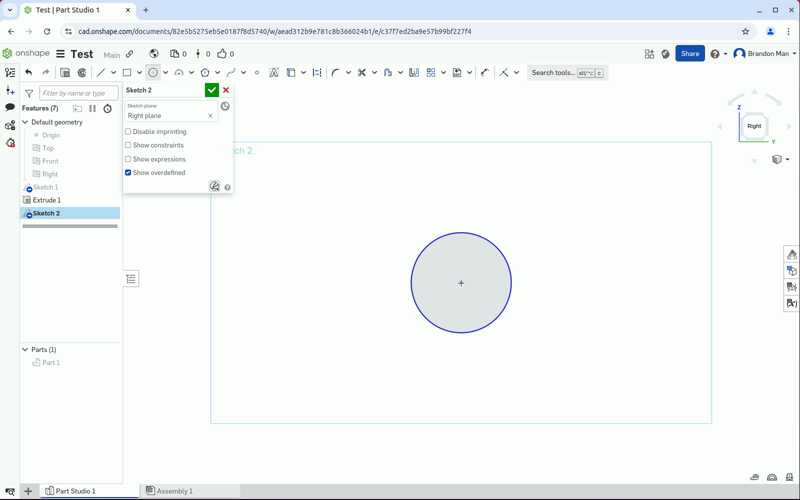
click(461, 282)
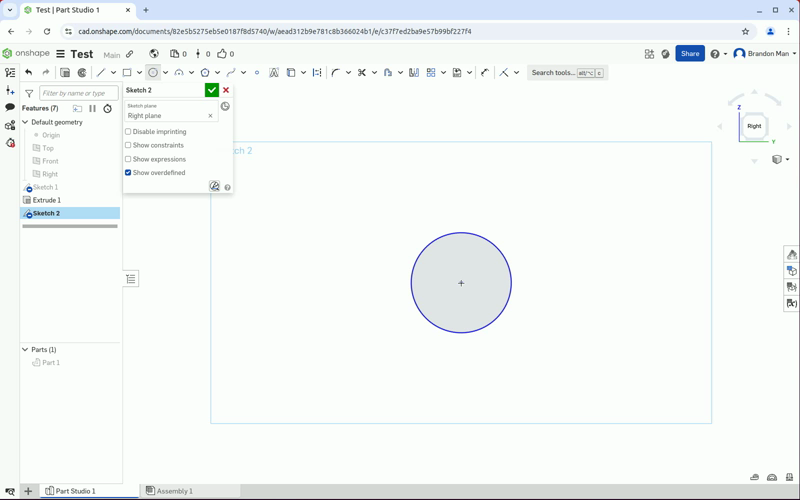
key_up(shift)
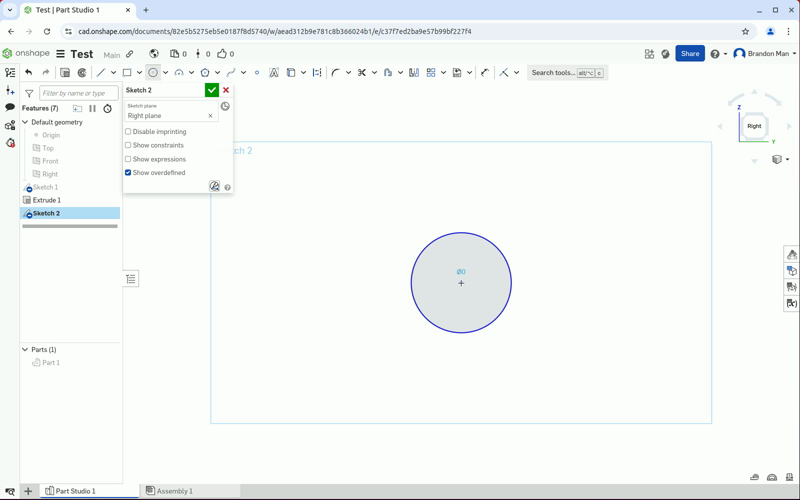
mouse_move(504, 282)
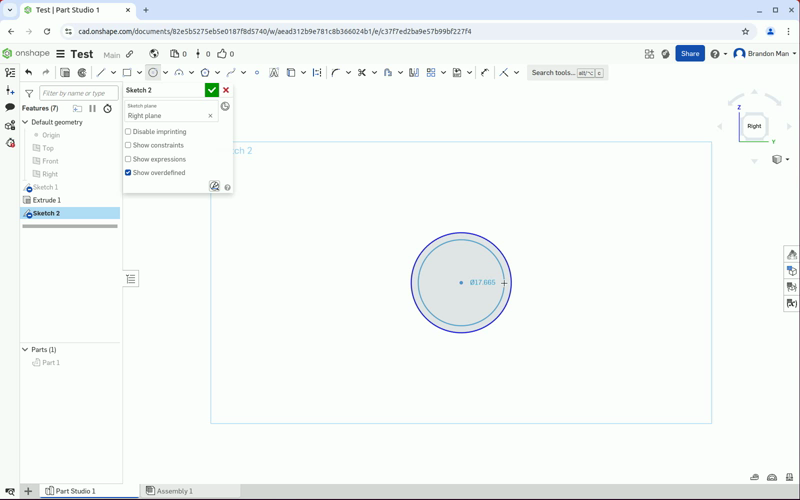
click(504, 282)
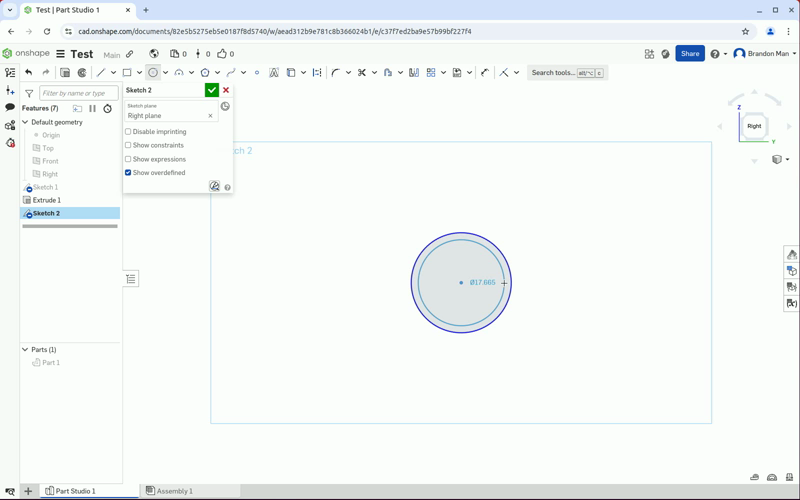
key(esc)
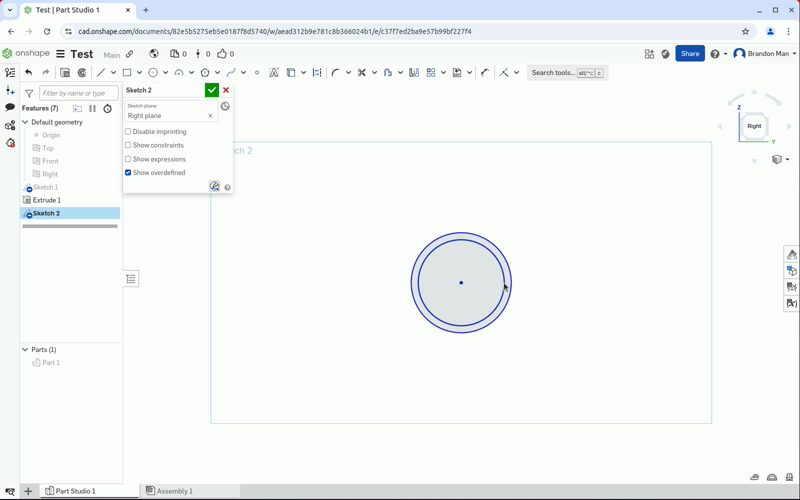
mouse_move(445, 326)
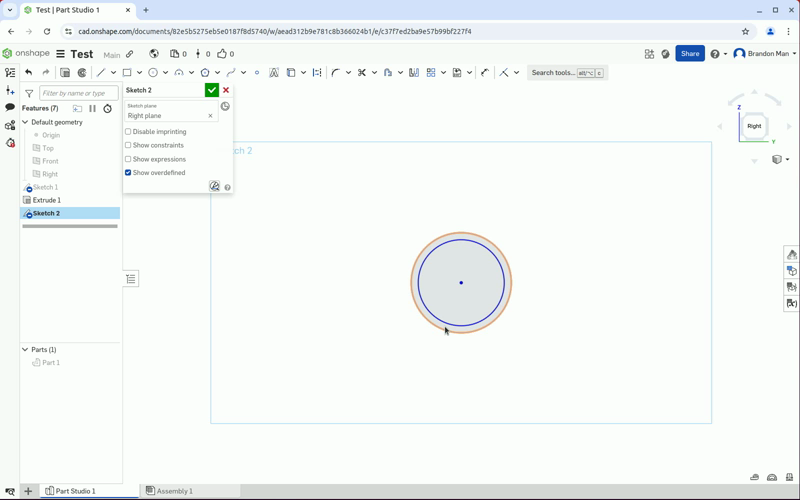
click(445, 326)
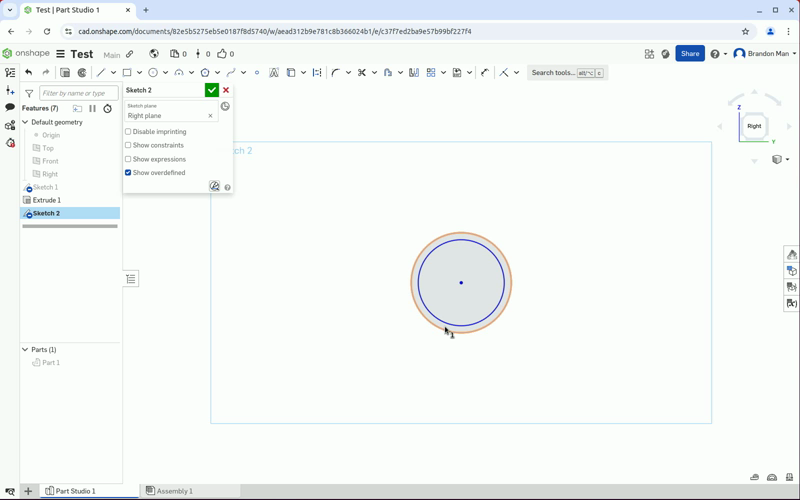
mouse_move(73, 352)
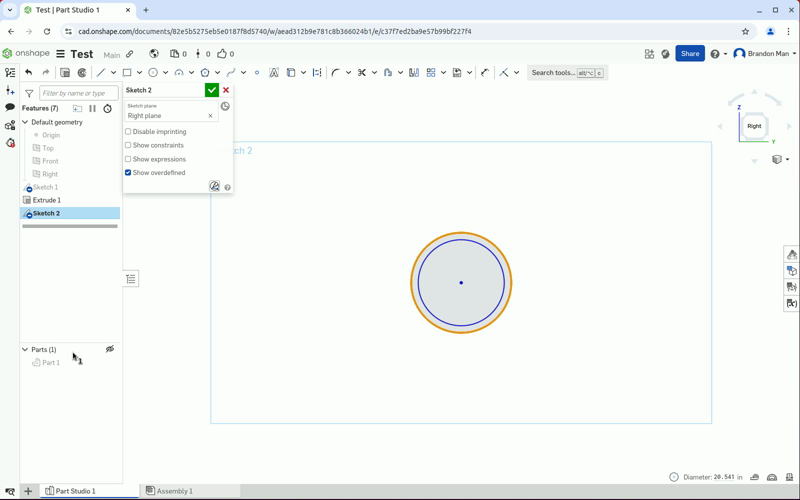
key(shift+y)
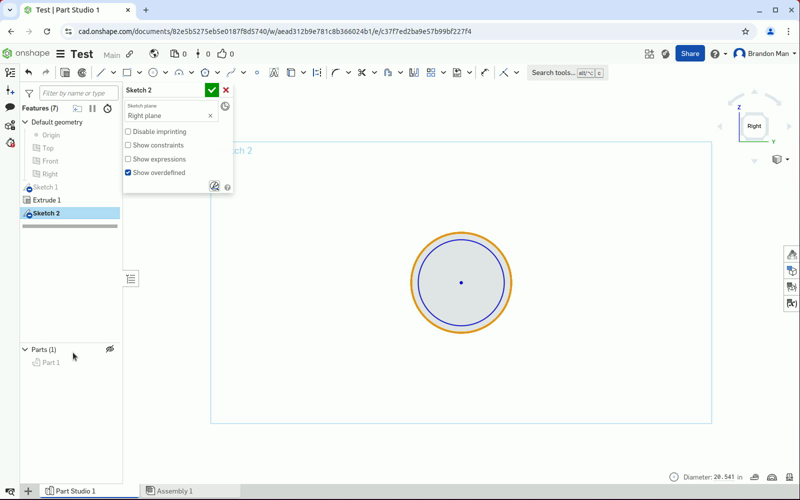
key(shift+e)
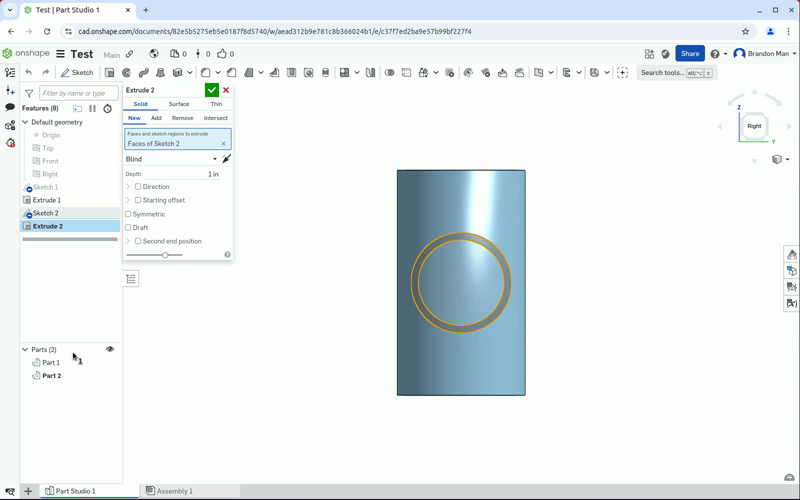
mouse_move(143, 106)
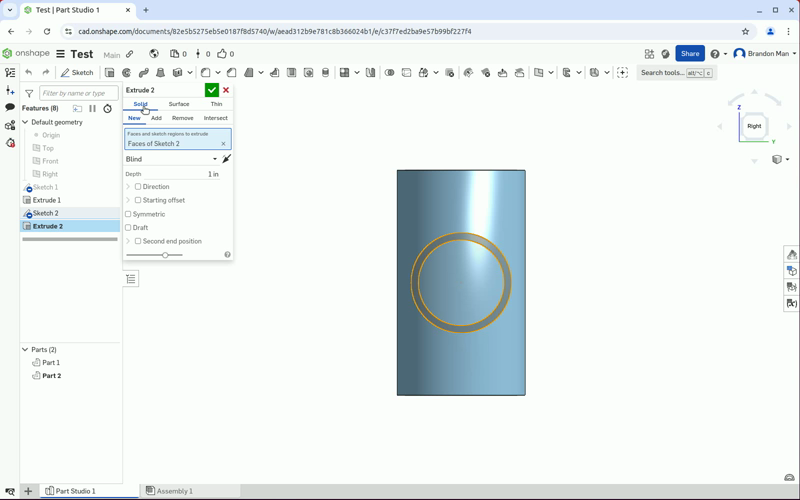
click(143, 106)
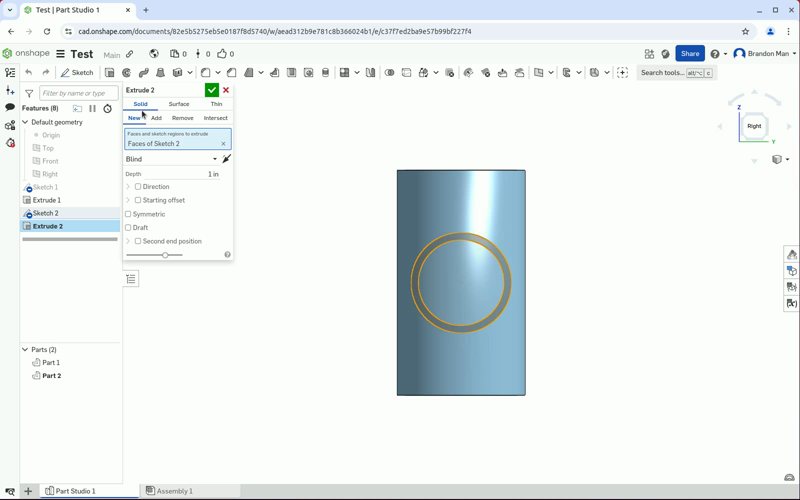
mouse_move(137, 120)
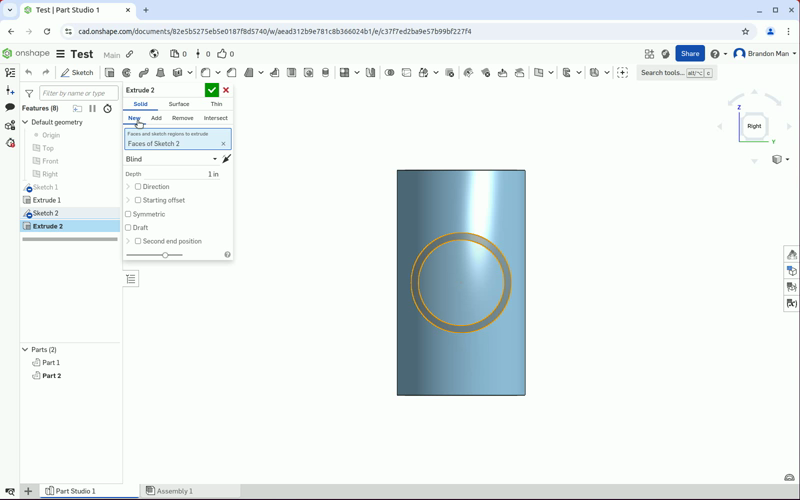
click(137, 120)
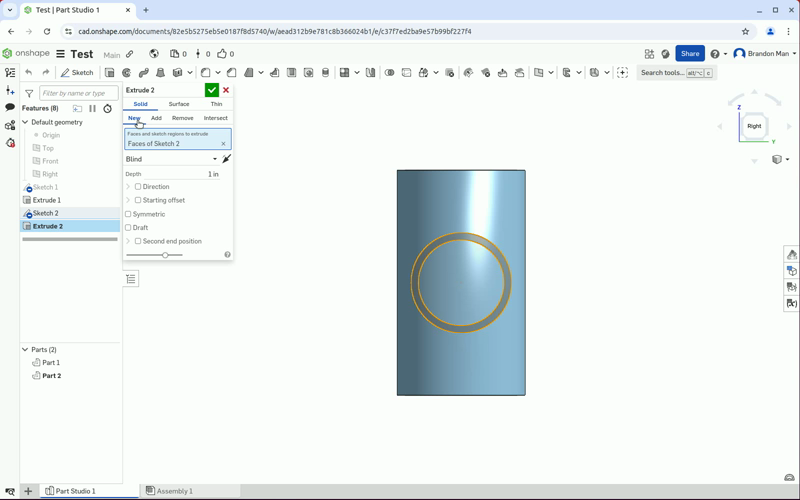
key(tab, 4)
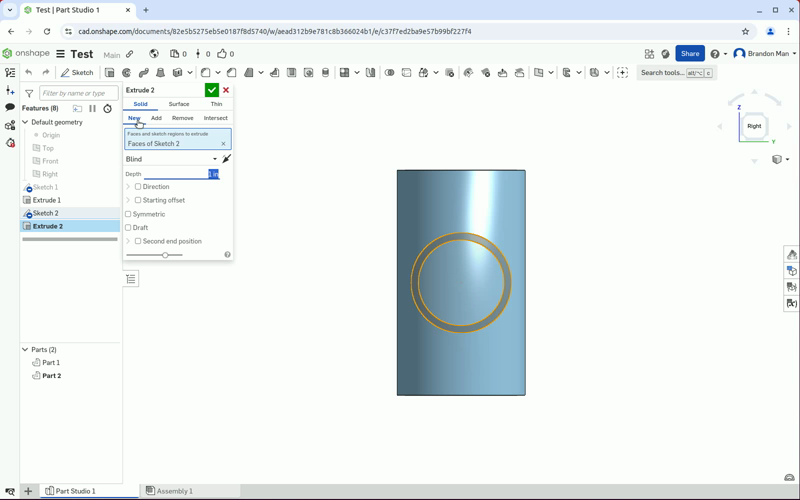
text(23.108)
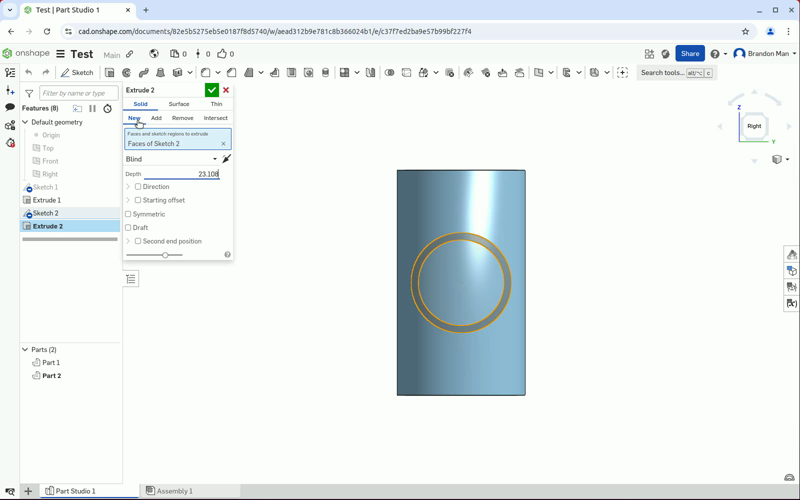
key(enter)
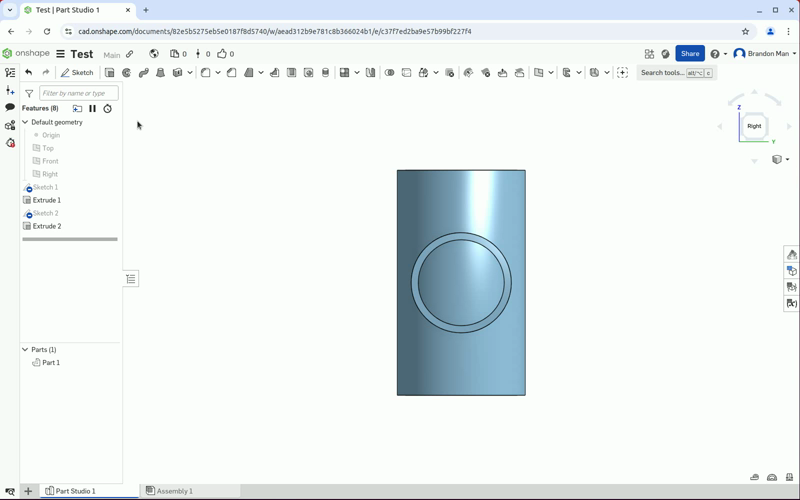
key(shift+h)
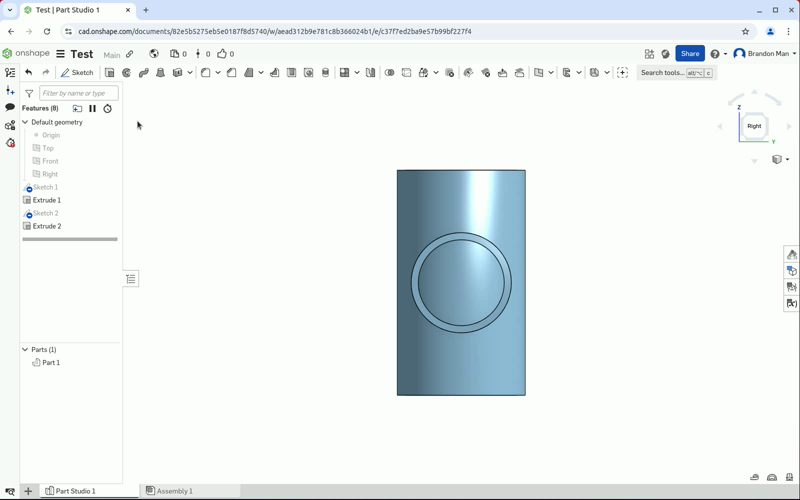
key(shift+h)
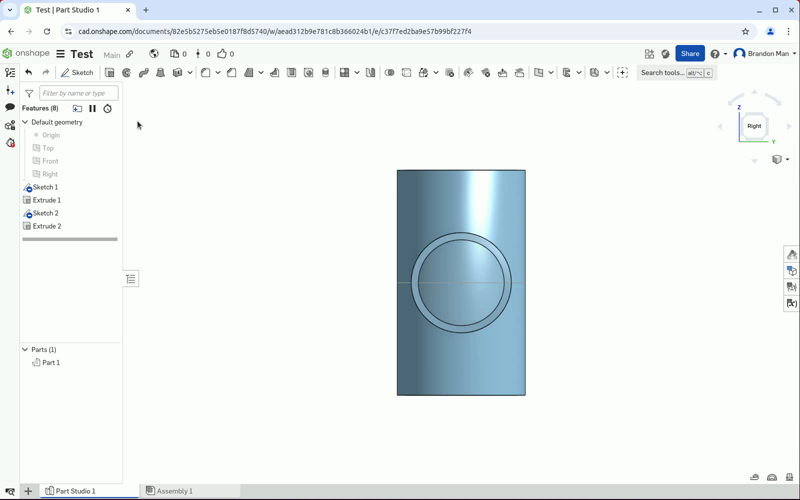
key(shift+7)
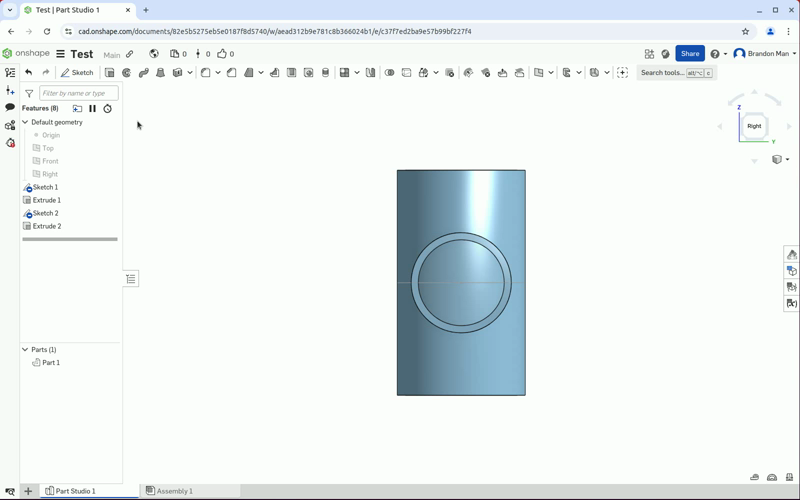
key(right, 2)
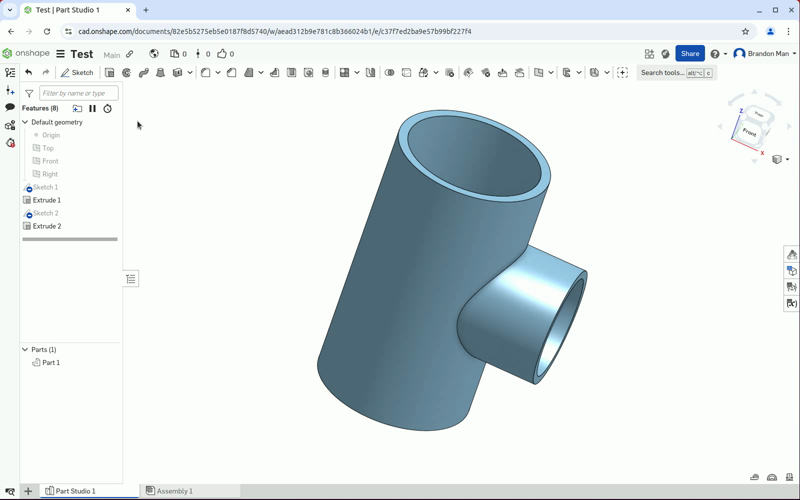
key(down, 2)
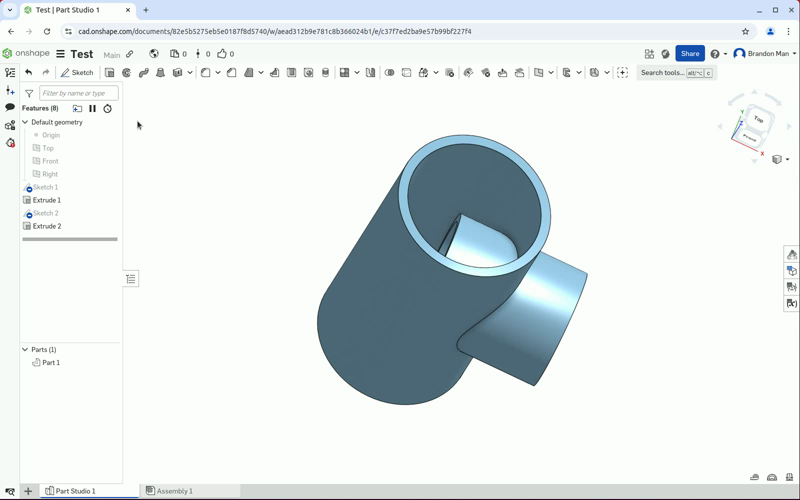
key(up, 2)
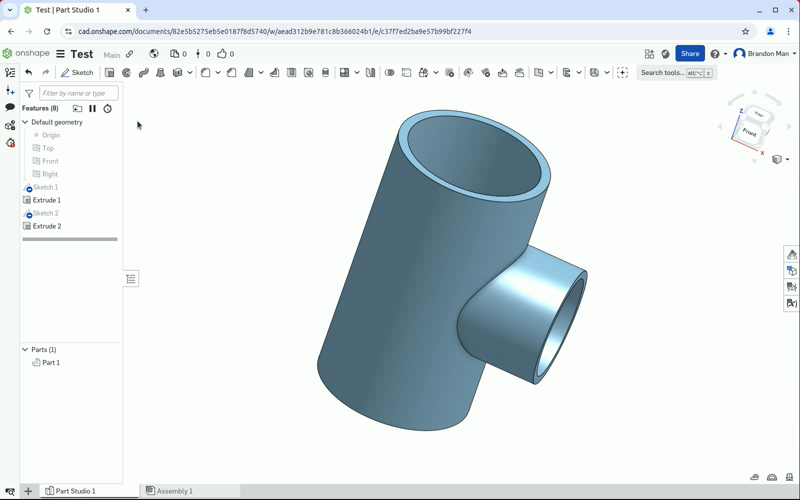
key(left, 2)
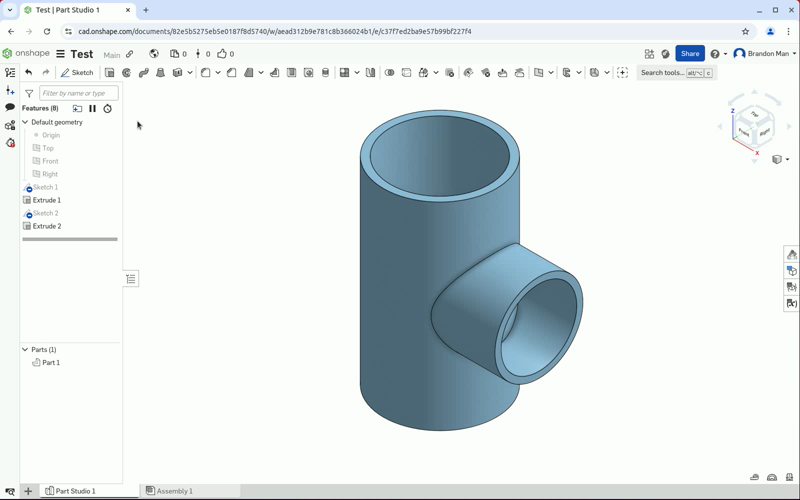
mouse_move(73, 189)
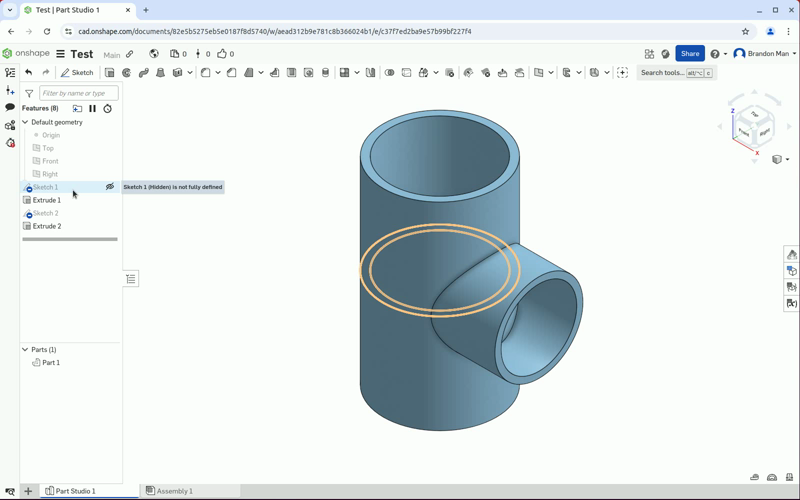
click(73, 189)